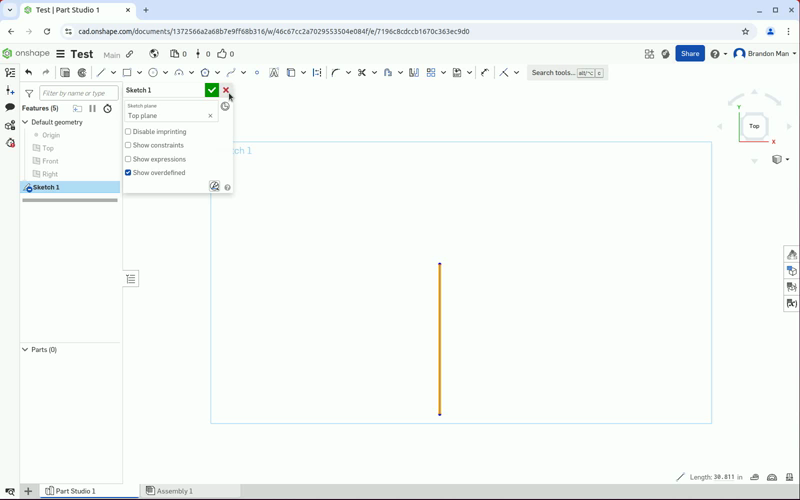
key(shift+h)
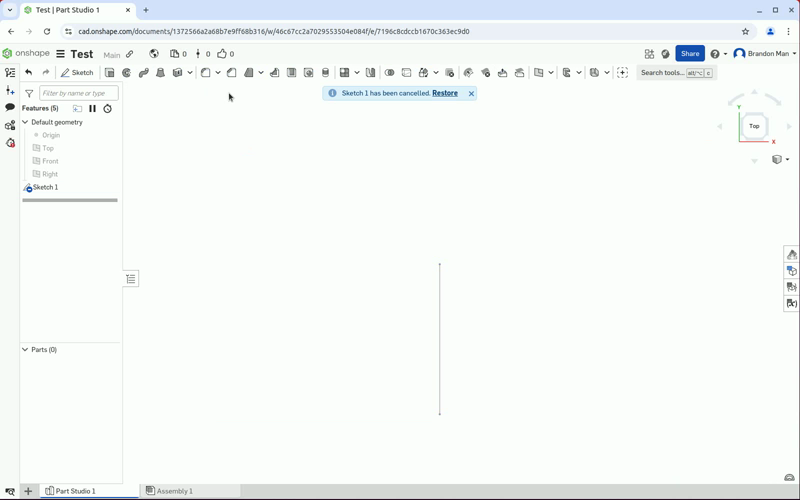
key(shift+s)
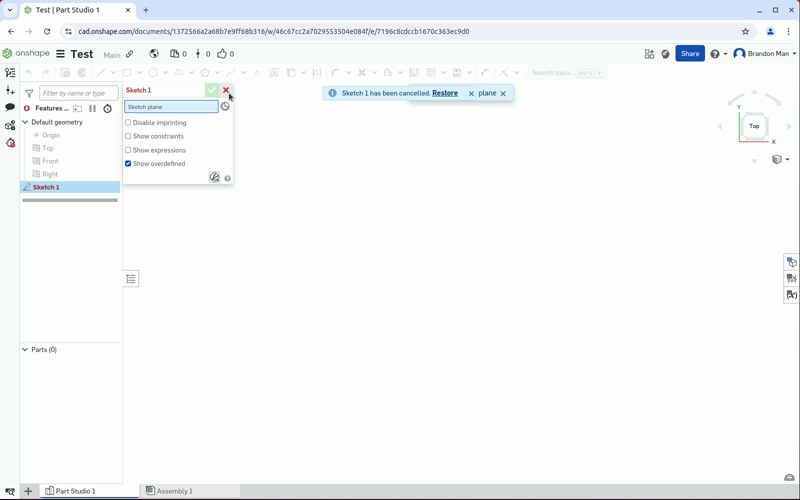
mouse_move(73, 150)
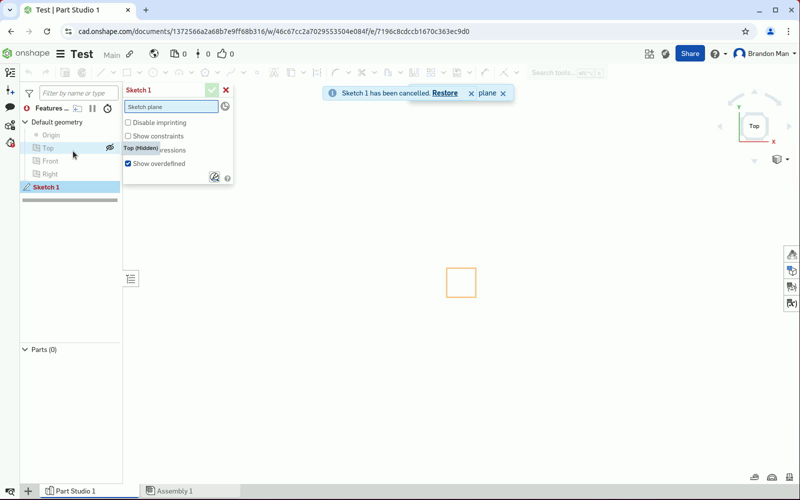
click(73, 150)
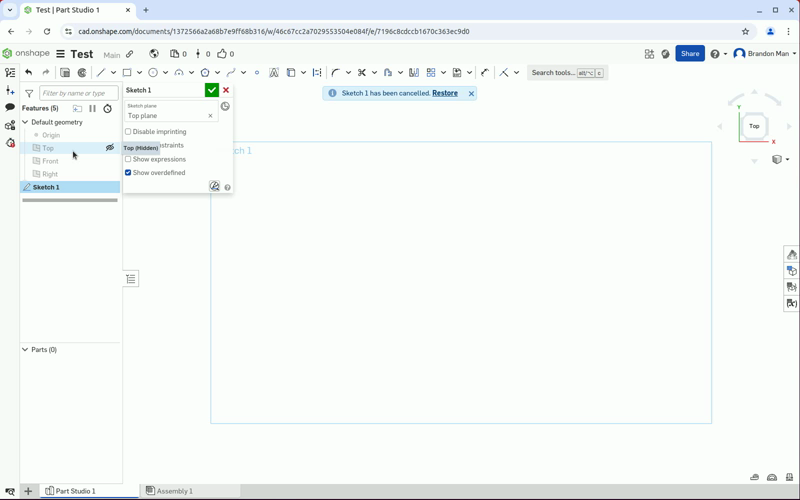
mouse_move(73, 352)
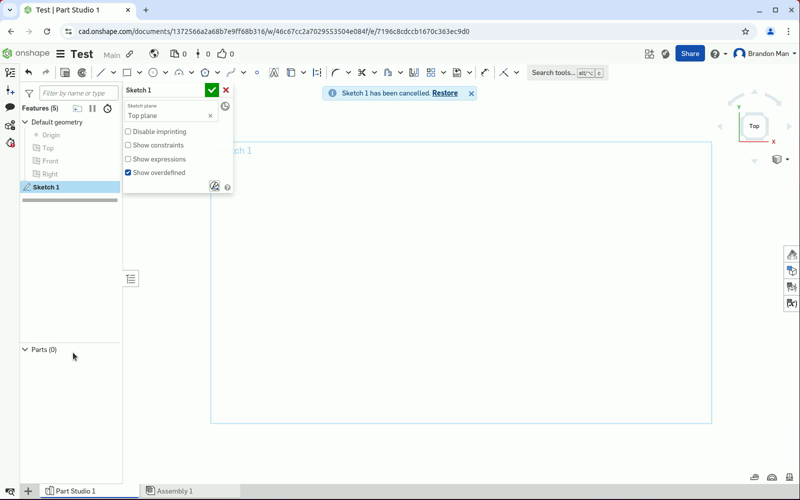
key(y)
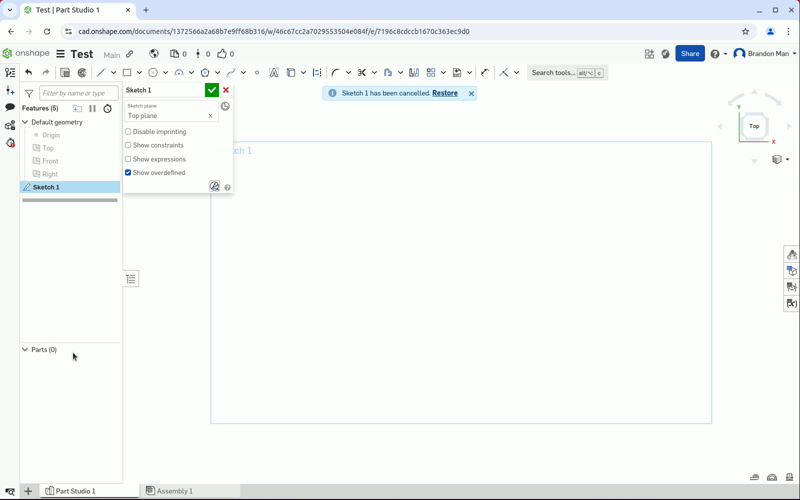
key(c)
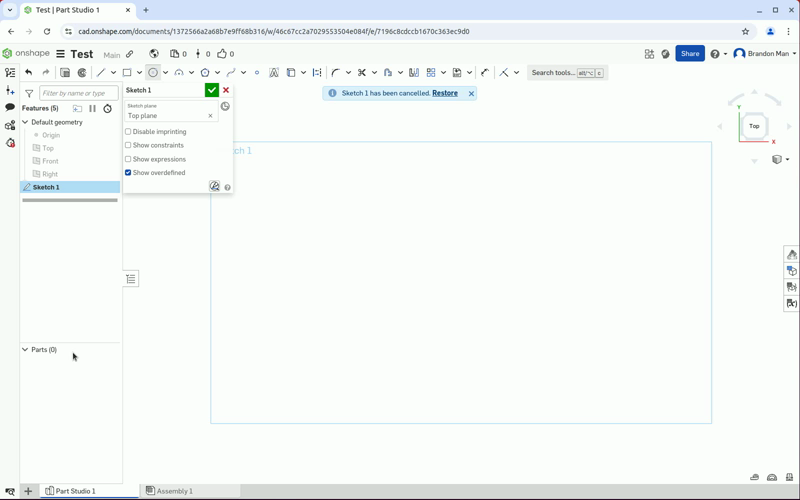
key_down(shift)
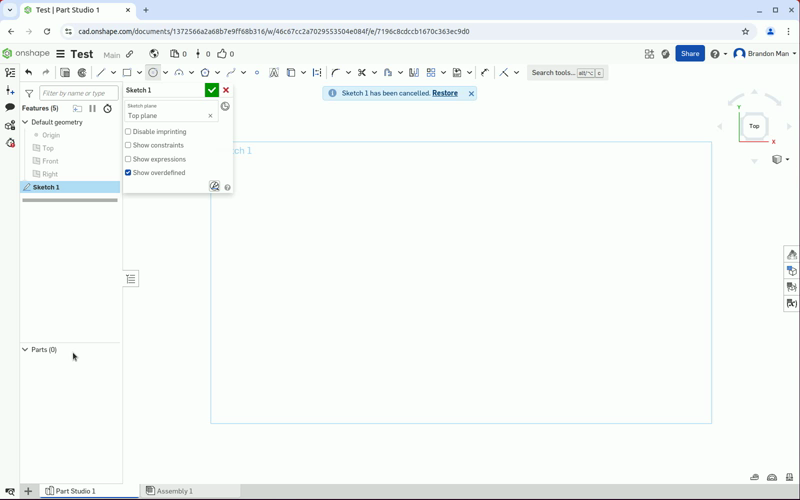
mouse_move(461, 282)
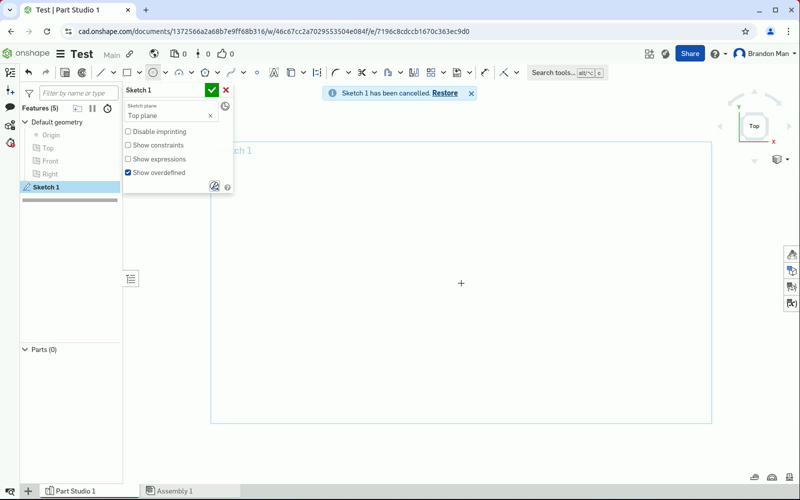
click(461, 282)
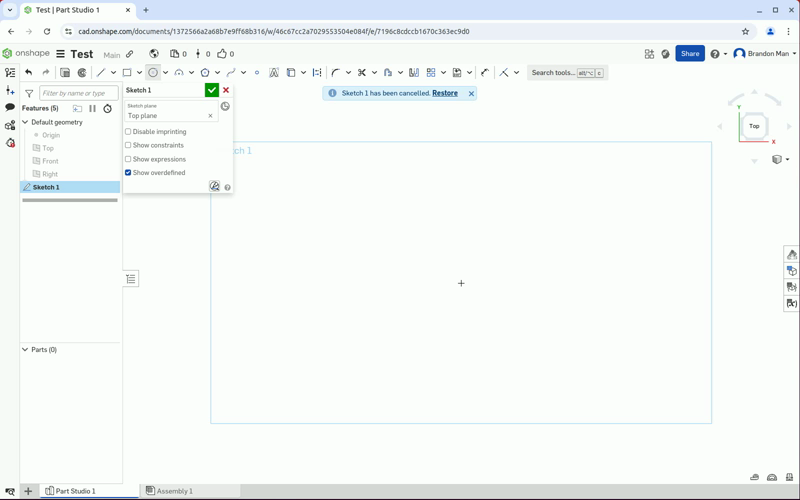
key_up(shift)
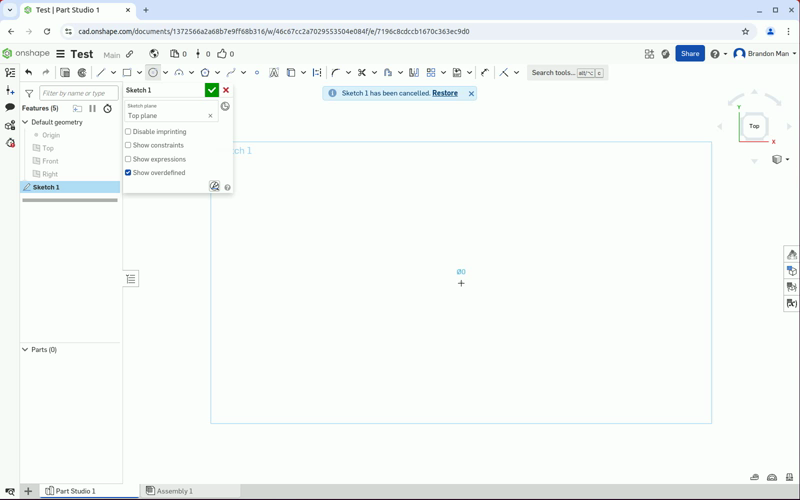
mouse_move(473, 282)
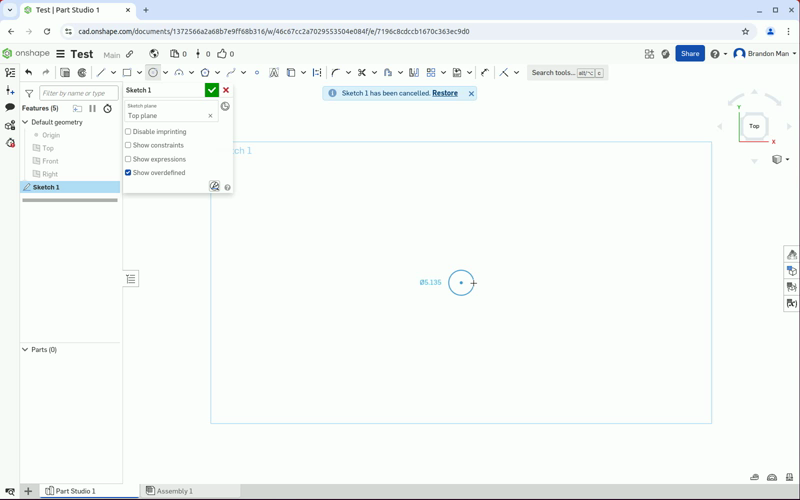
click(473, 282)
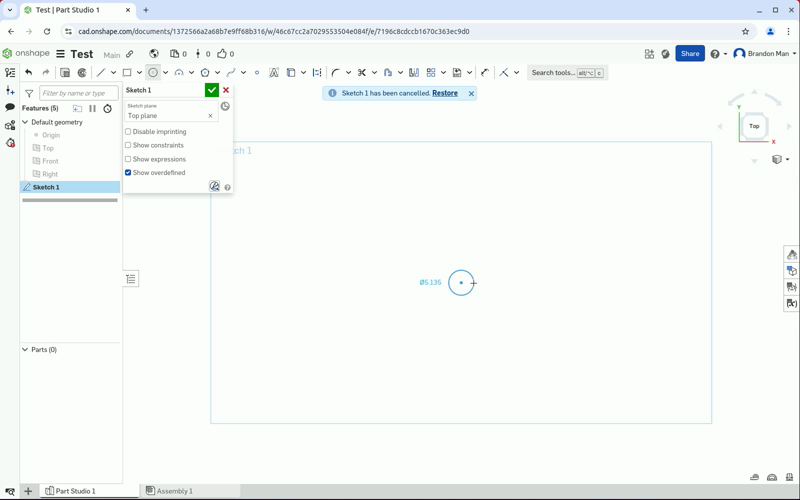
key(esc)
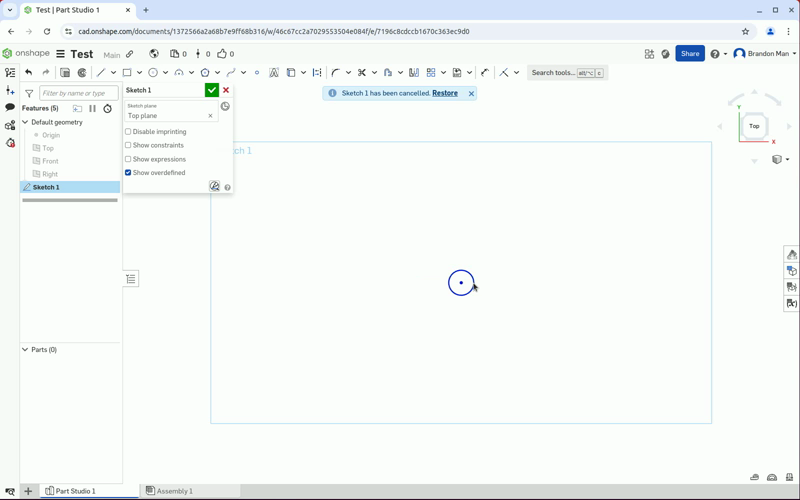
mouse_move(471, 277)
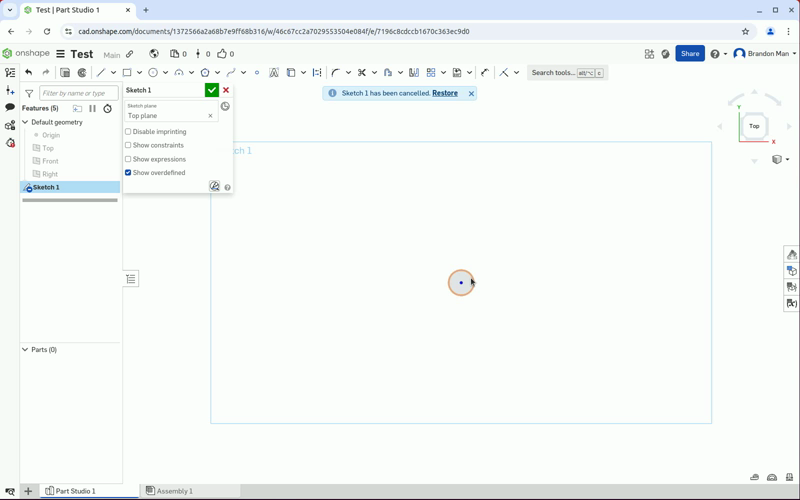
scroll(6)
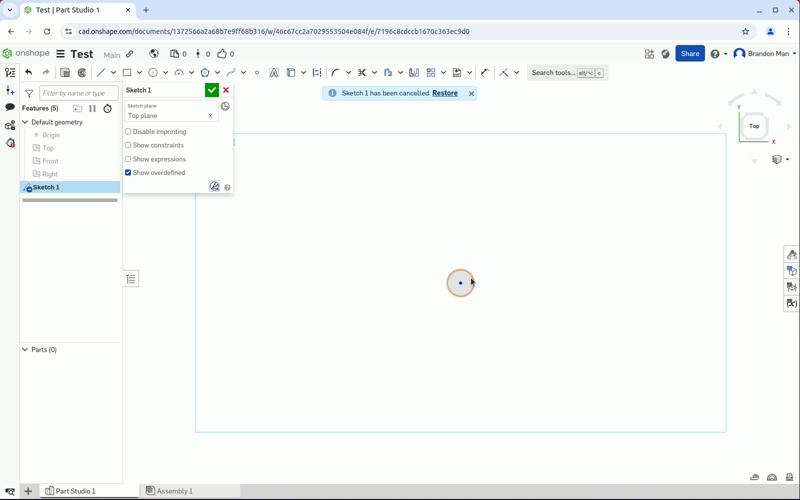
scroll(6)
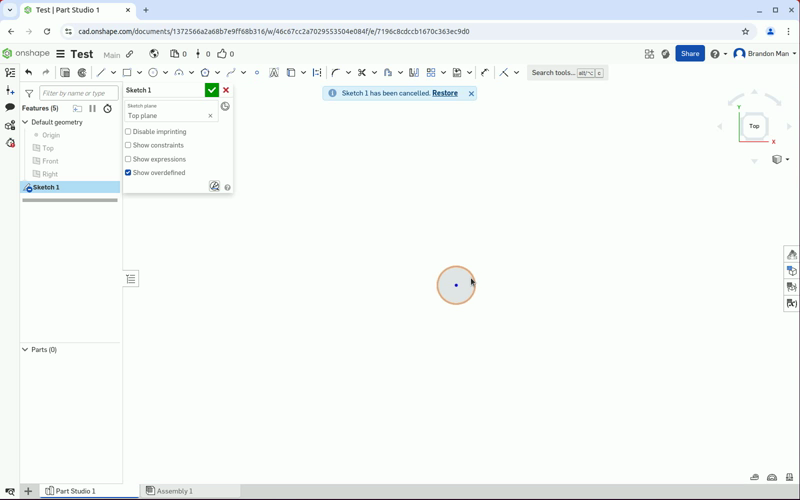
scroll(6)
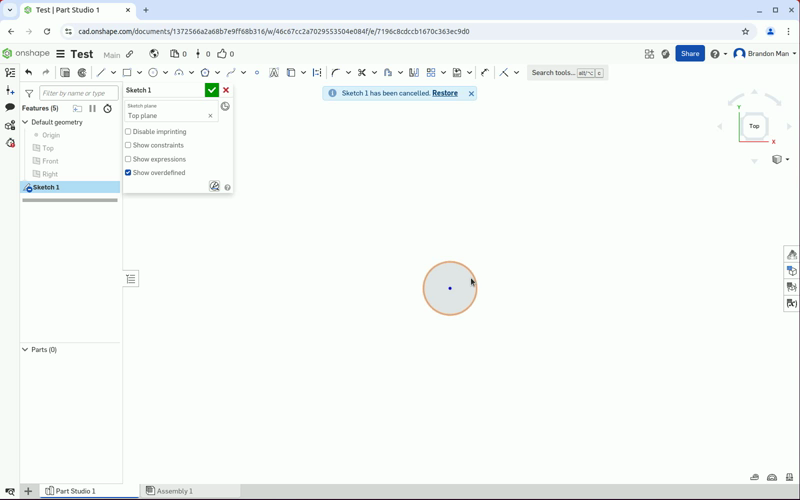
scroll(6)
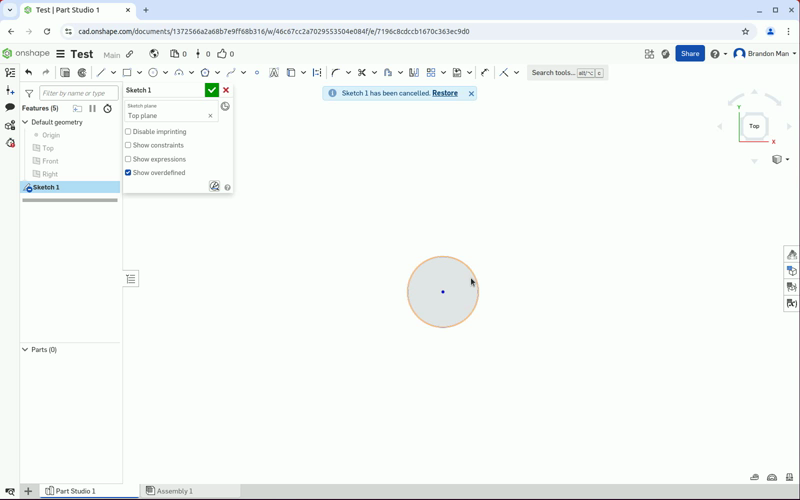
scroll(6)
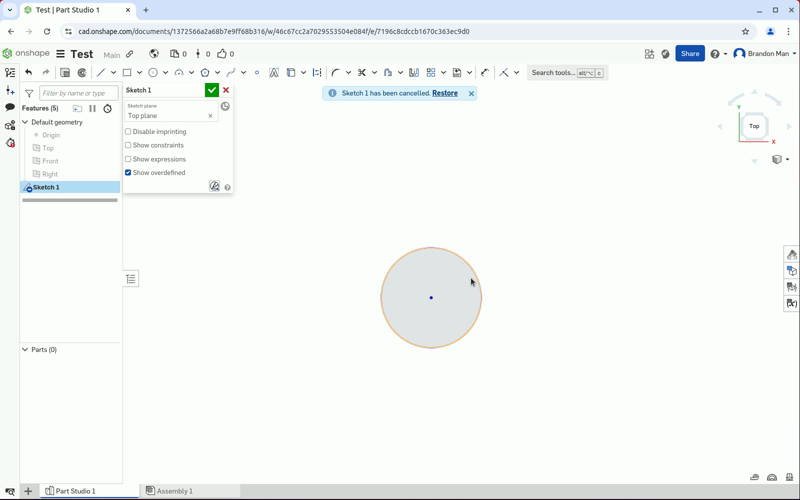
scroll(6)
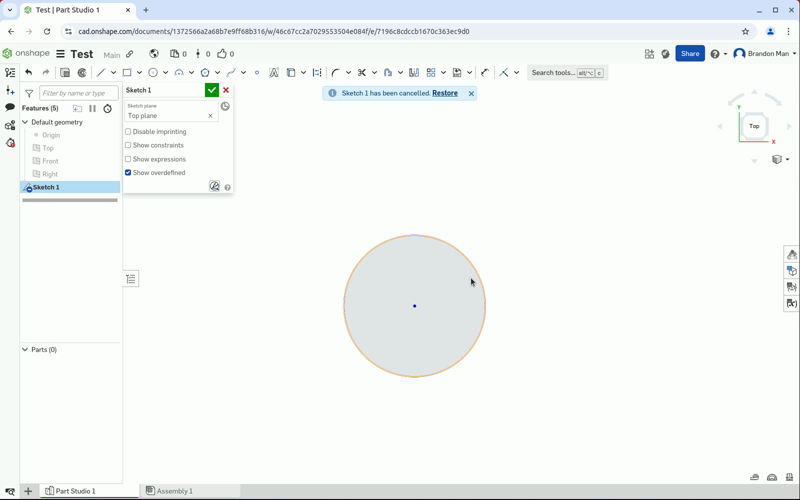
scroll(6)
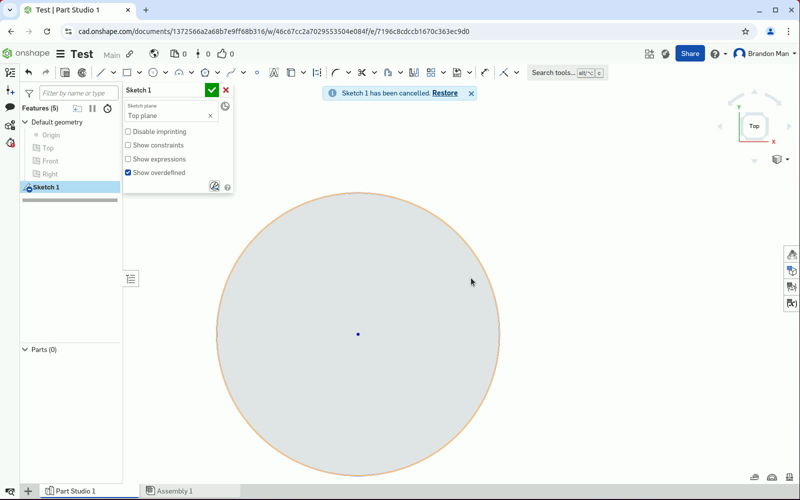
click(471, 277)
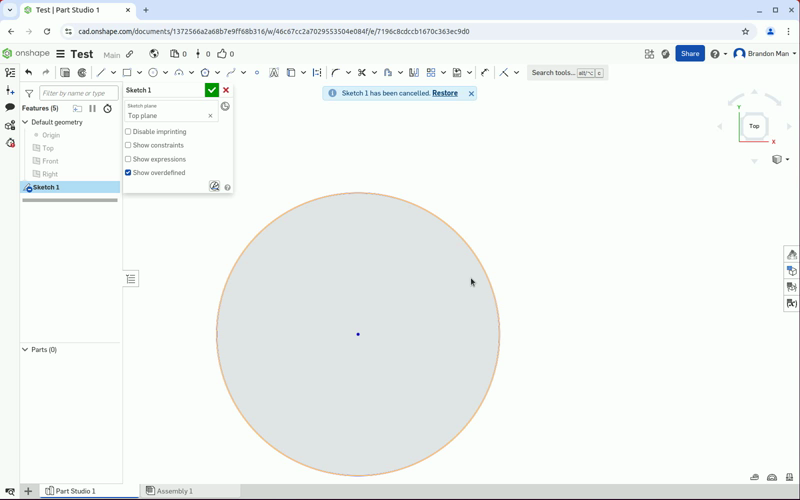
scroll(-6)
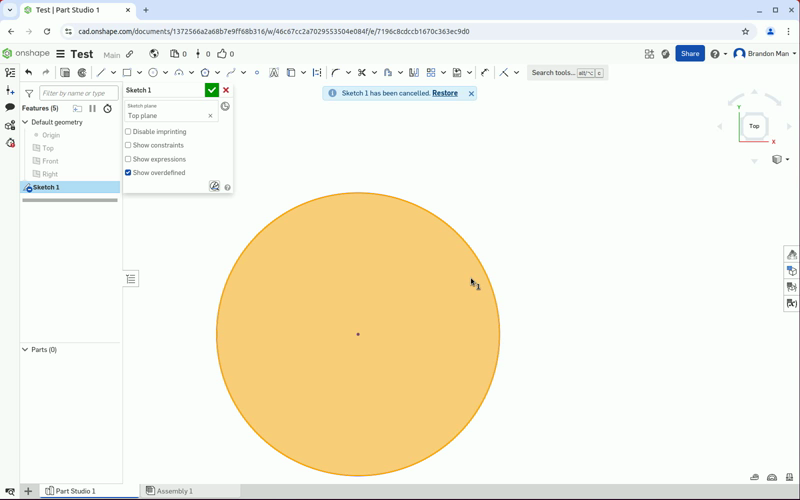
scroll(-6)
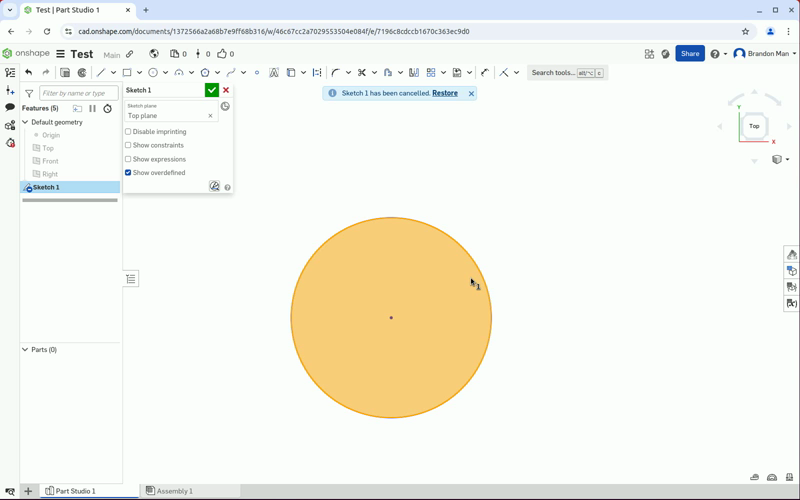
scroll(-6)
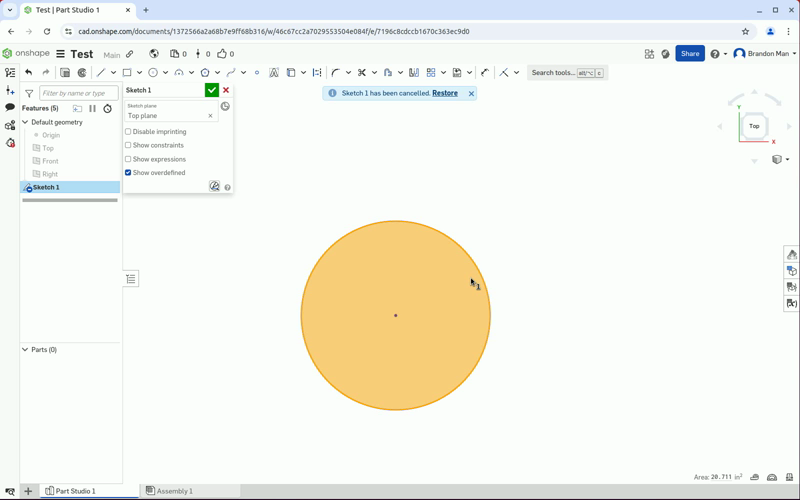
scroll(-6)
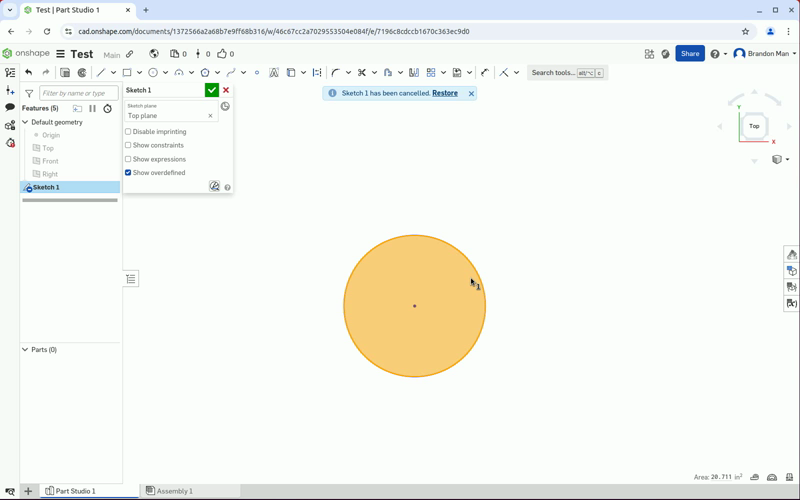
scroll(-6)
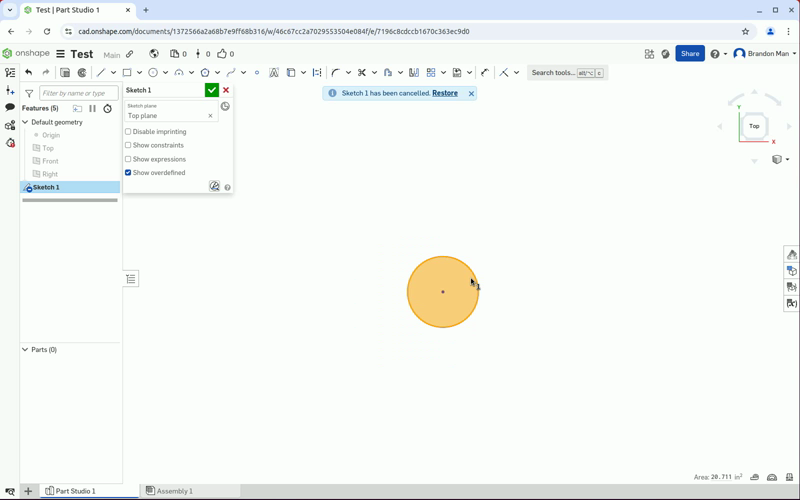
scroll(-6)
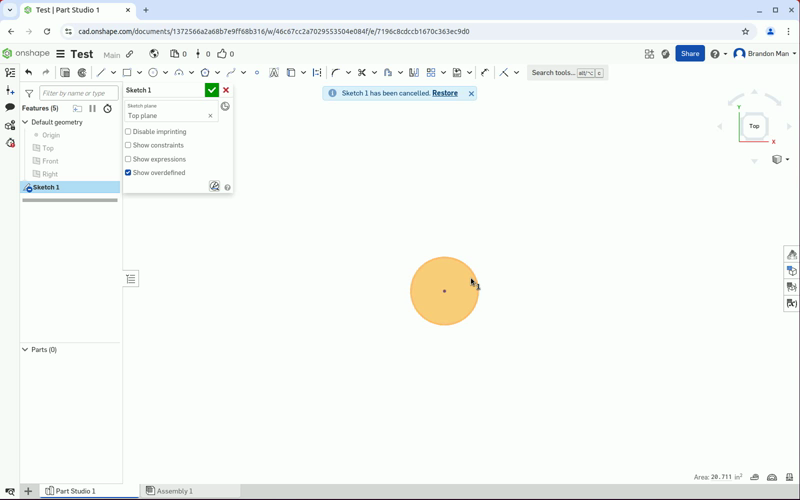
scroll(-6)
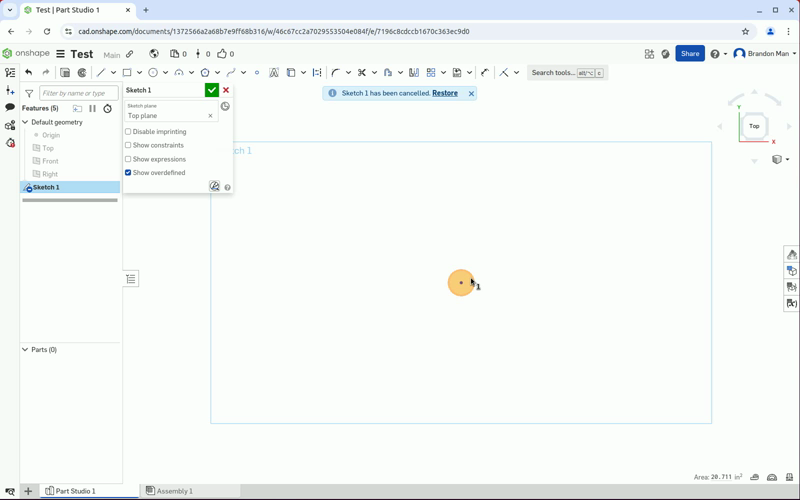
mouse_move(73, 352)
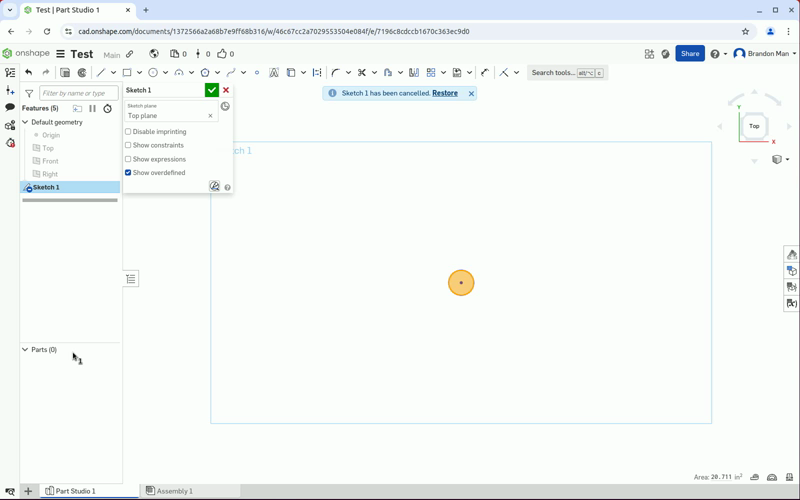
key(shift+y)
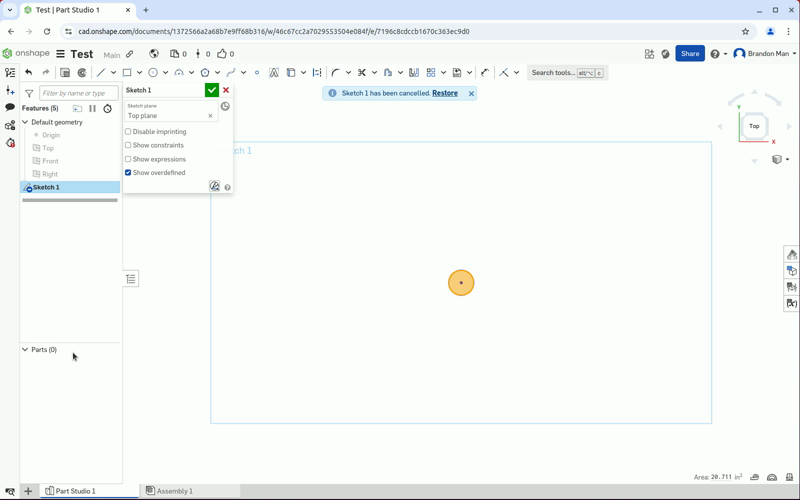
key(shift+e)
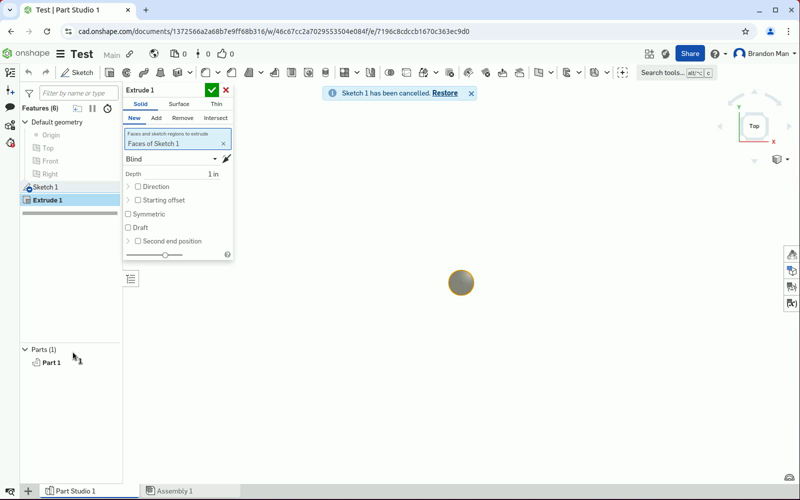
mouse_move(143, 106)
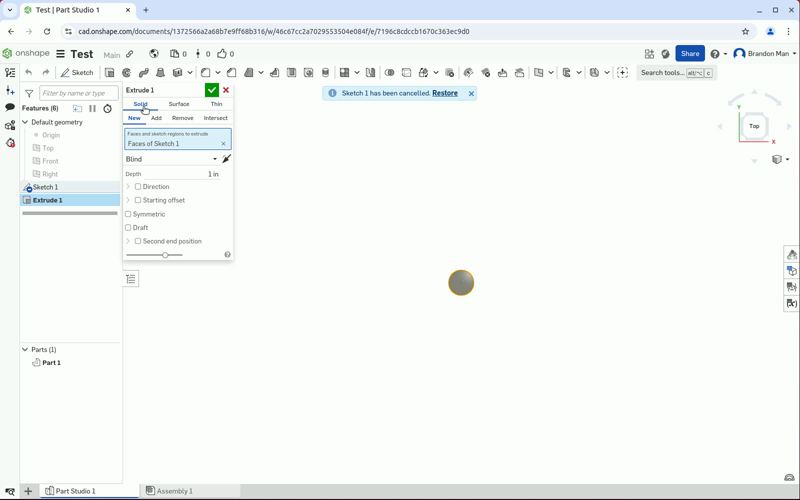
click(143, 106)
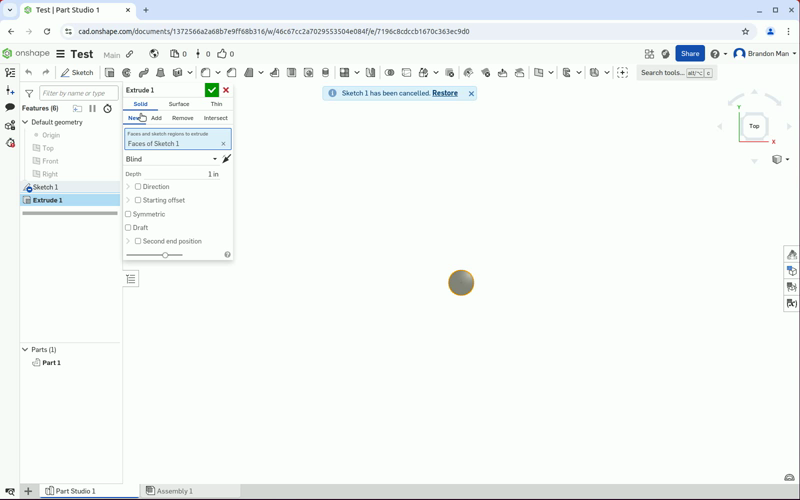
mouse_move(137, 120)
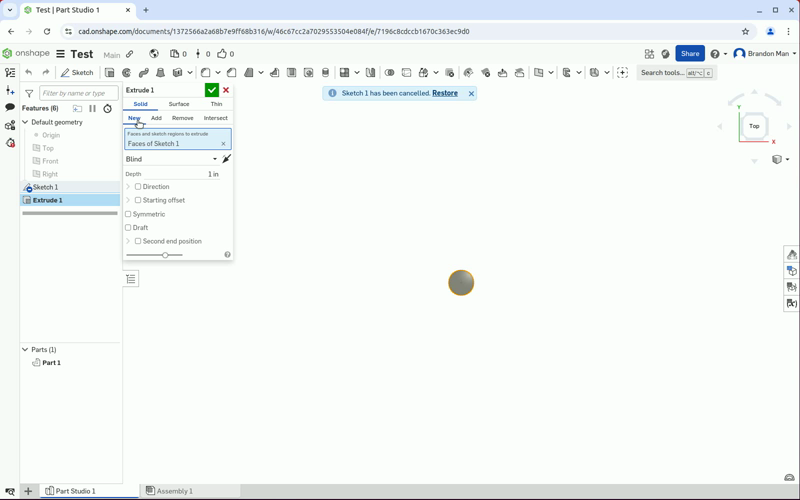
click(137, 120)
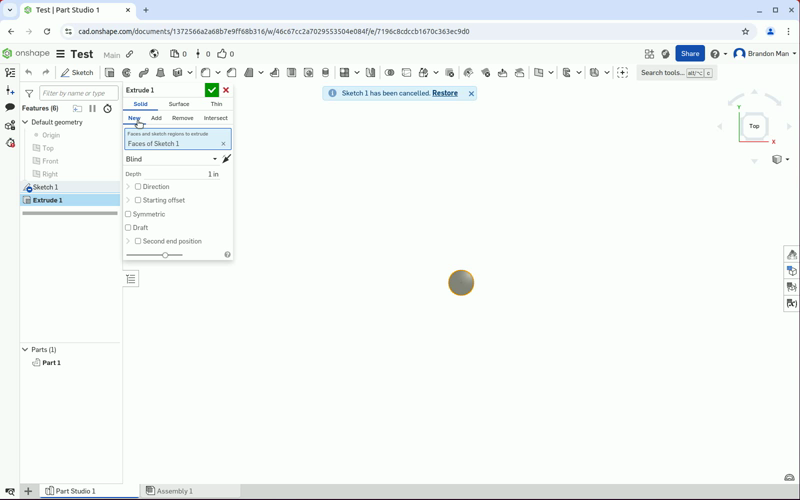
key(tab, 4)
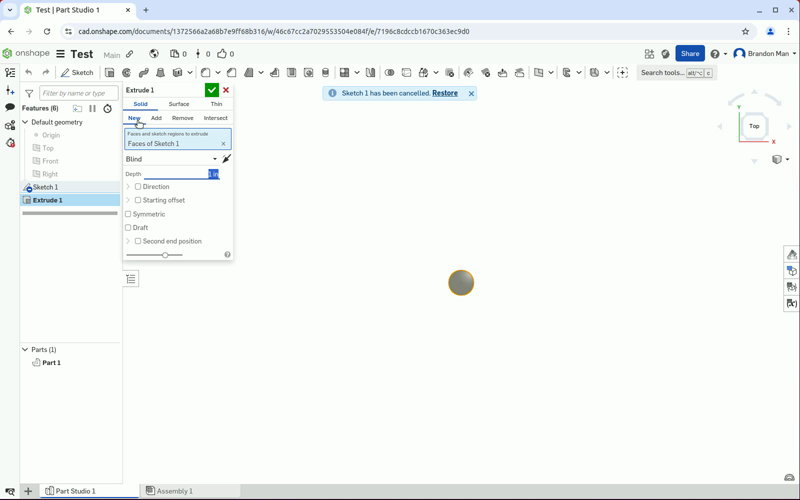
text(-23.108)
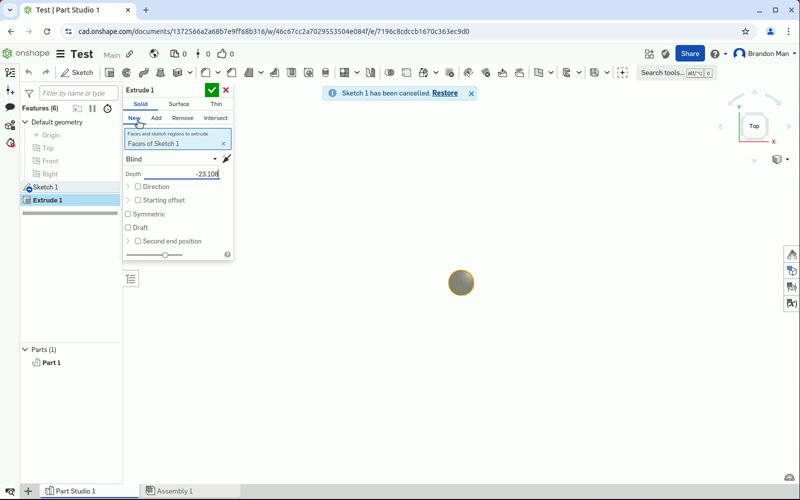
key(enter)
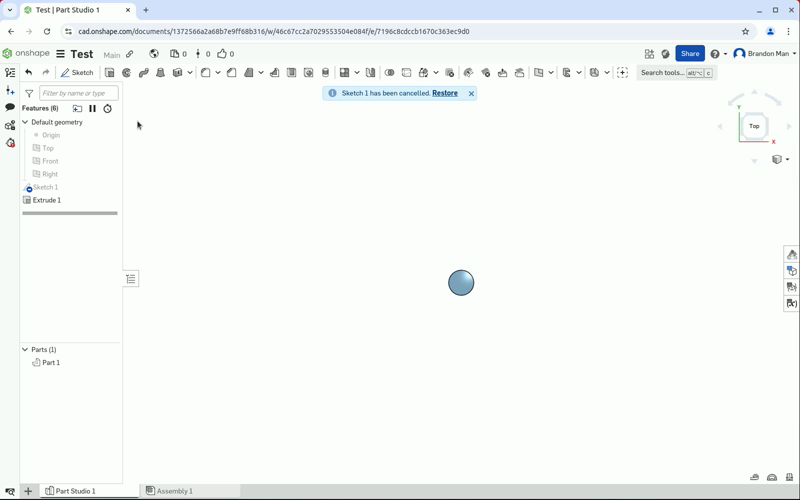
key(shift+h)
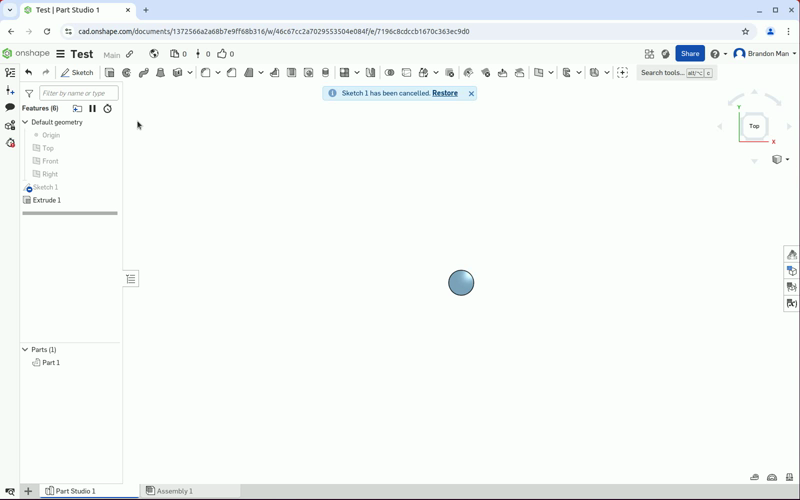
key(shift+h)
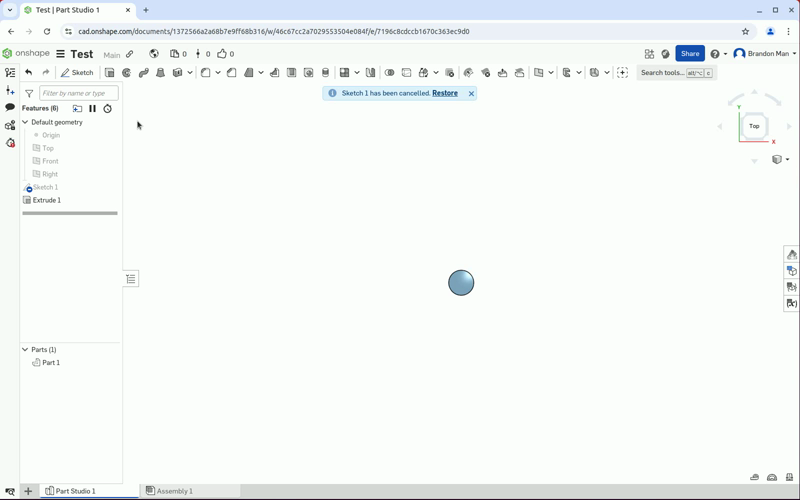
mouse_move(73, 189)
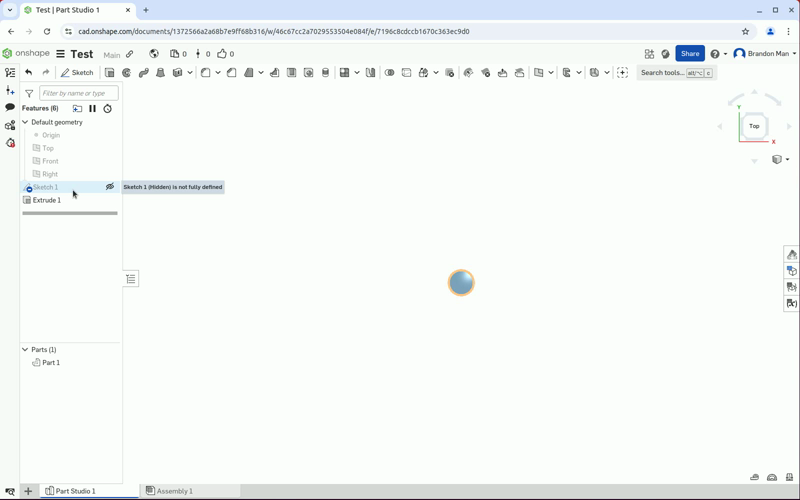
click(73, 189)
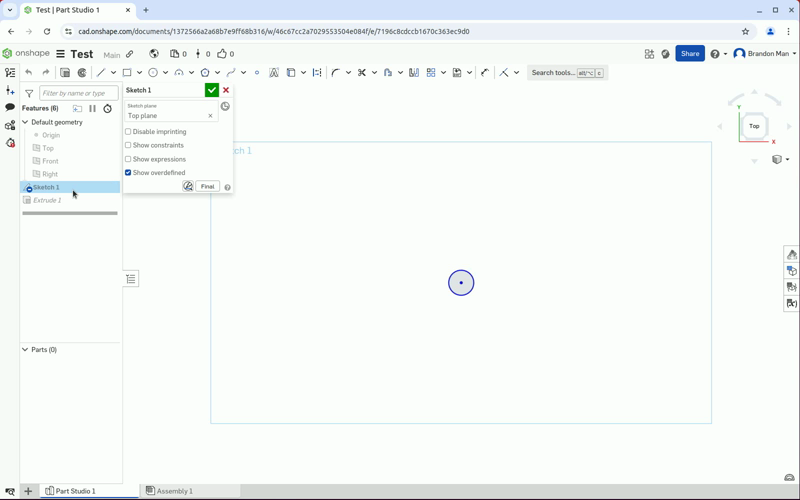
mouse_move(229, 92)
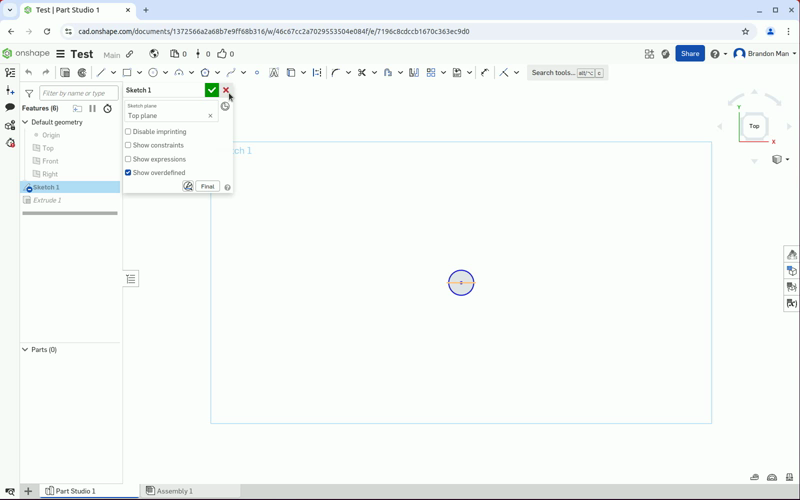
click(229, 92)
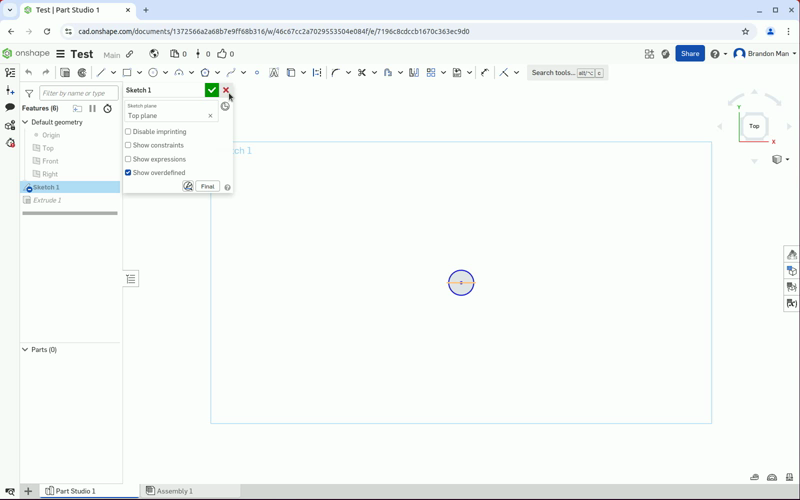
key(shift+s)
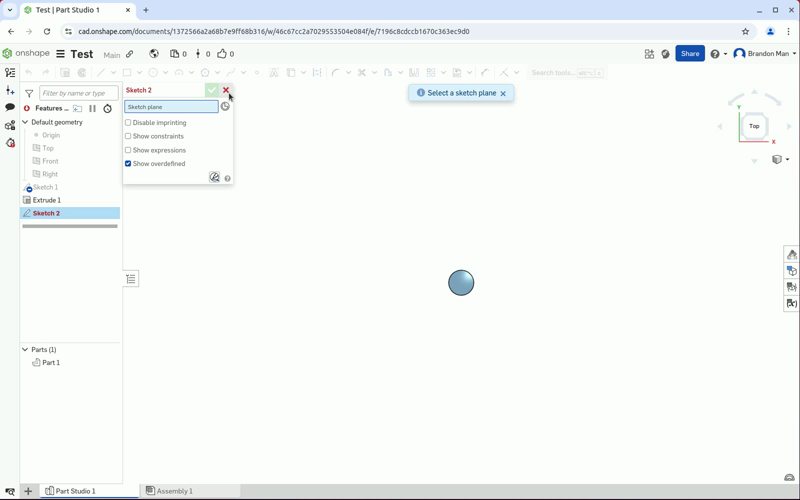
mouse_move(73, 150)
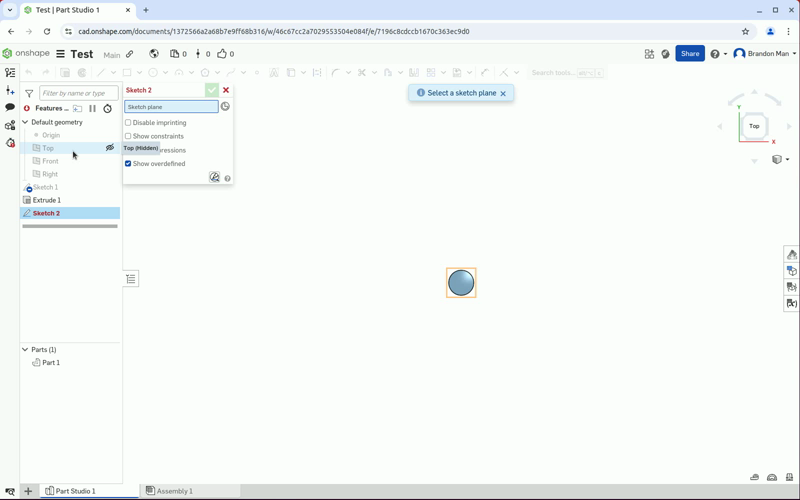
click(73, 150)
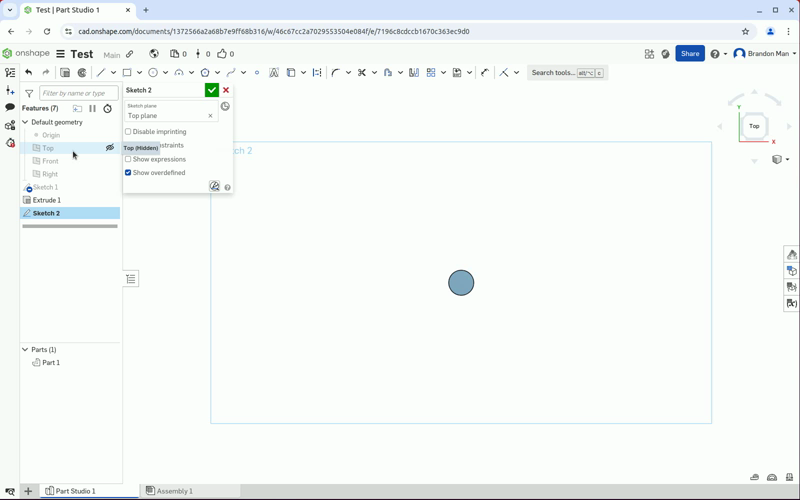
mouse_move(73, 352)
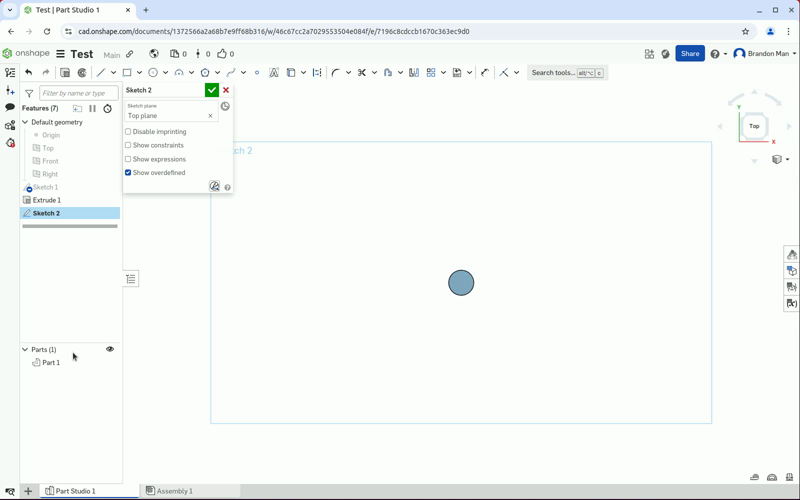
key(y)
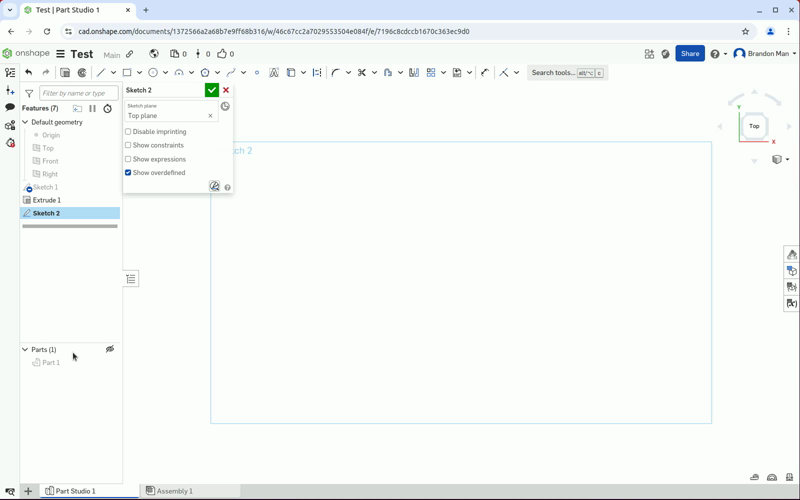
key(l)
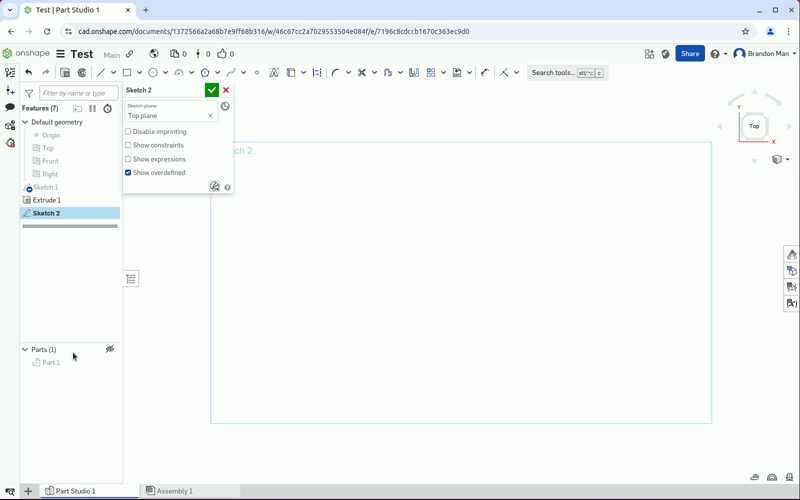
key_down(shift)
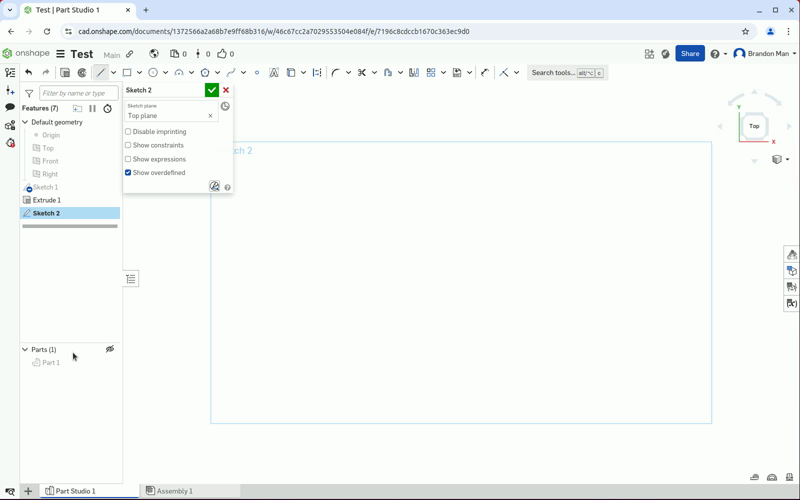
mouse_move(437, 306)
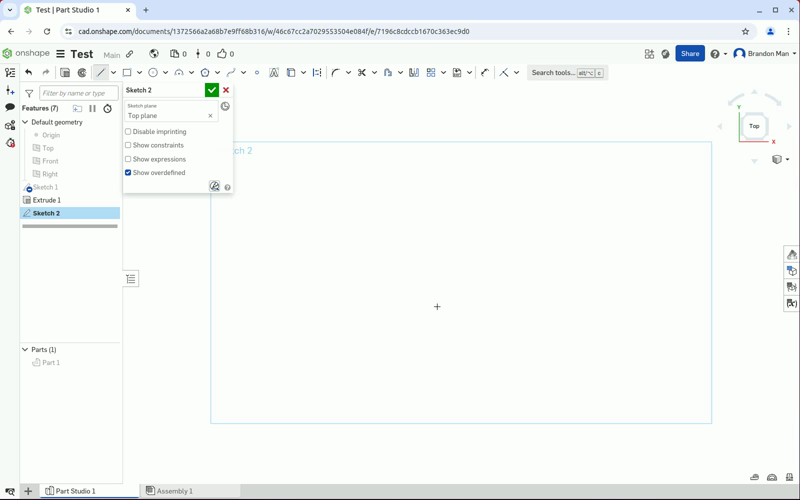
click(437, 306)
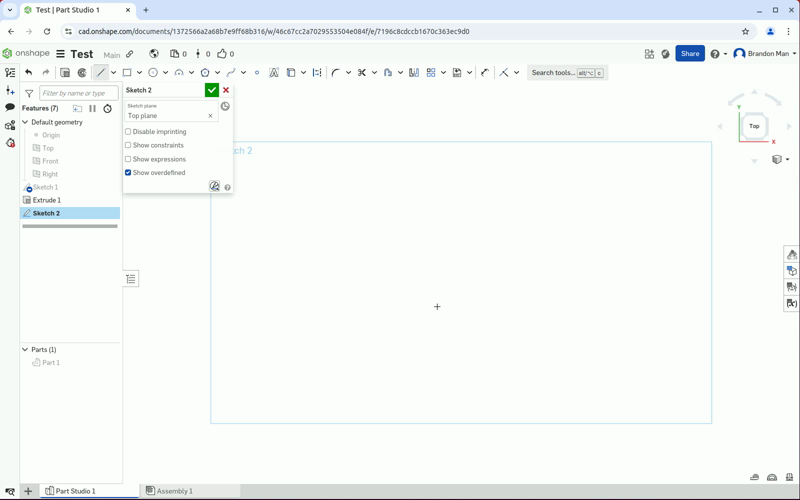
key_up(shift)
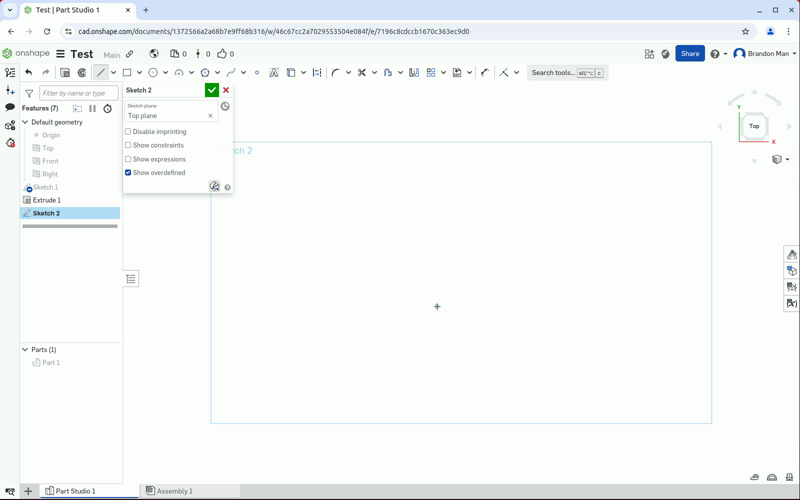
key_down(shift)
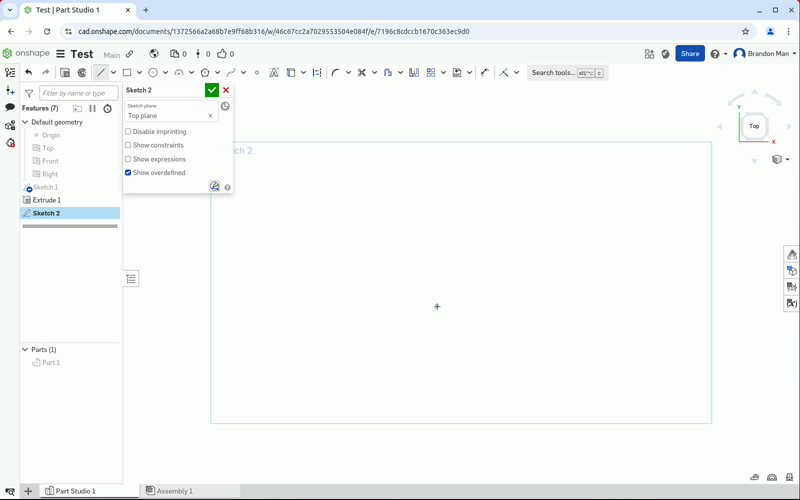
mouse_move(467, 306)
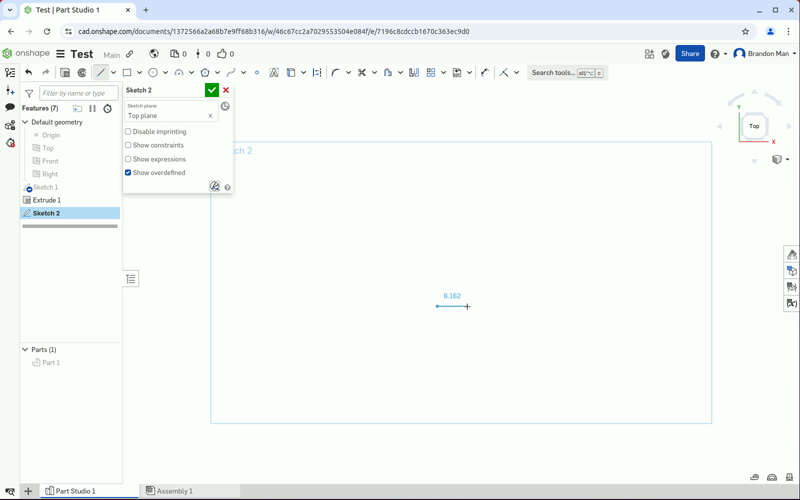
mouse_move(484, 306)
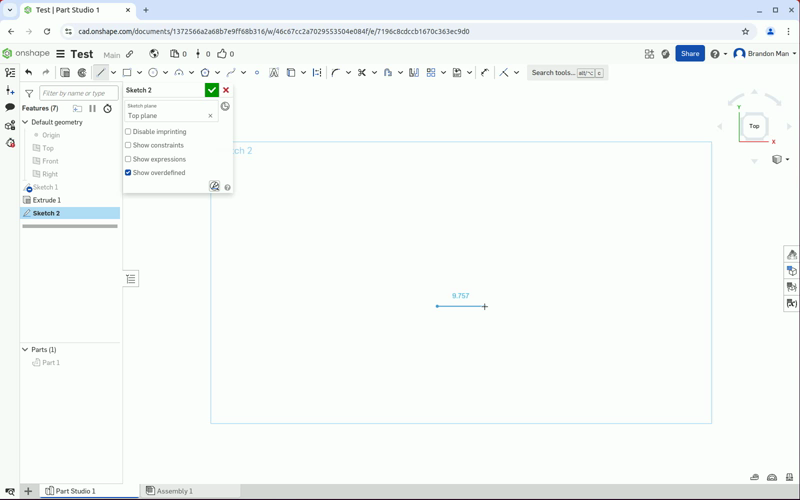
click(484, 306)
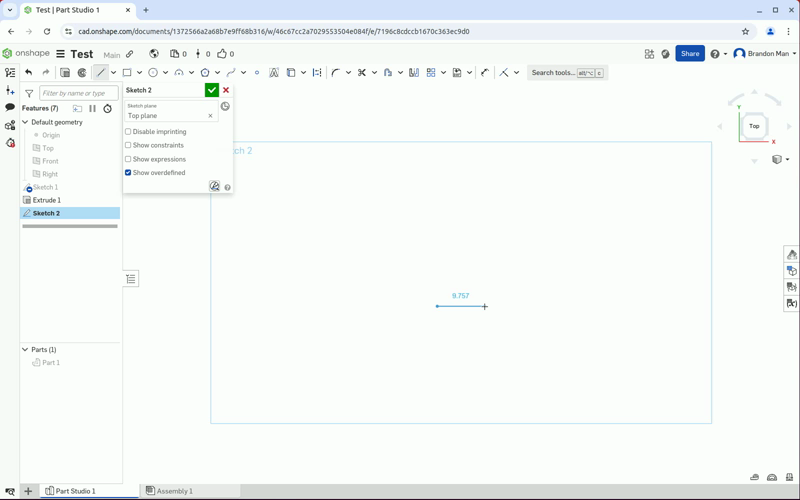
key_up(shift)
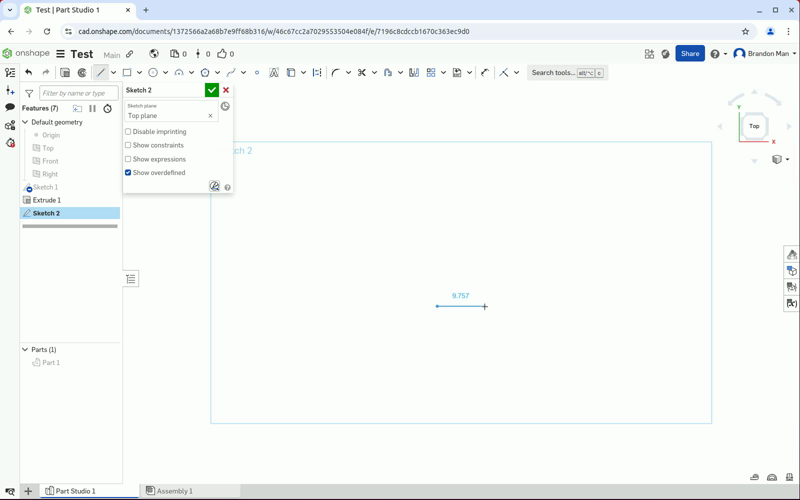
key_down(shift)
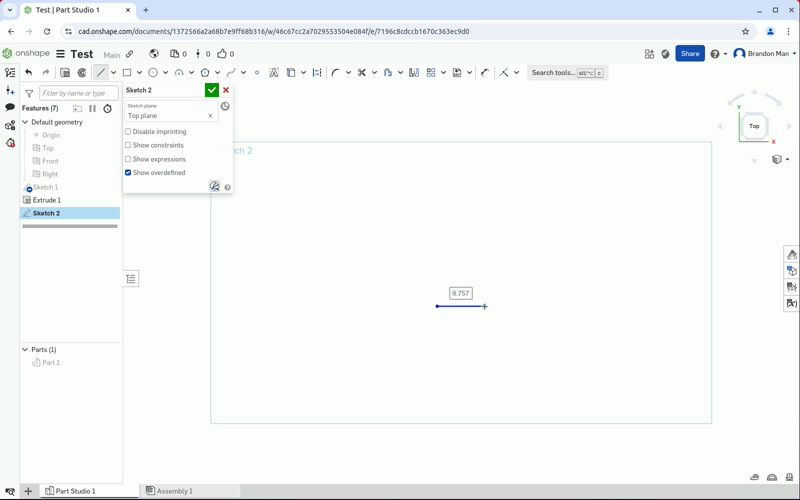
mouse_move(514, 306)
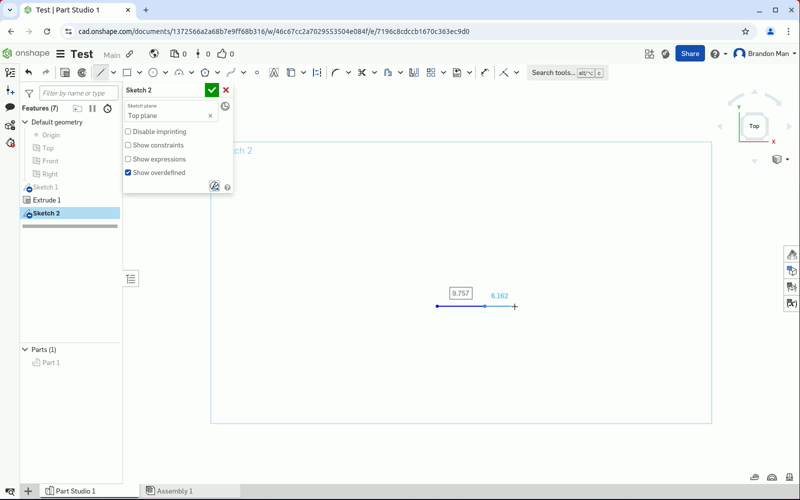
mouse_move(484, 258)
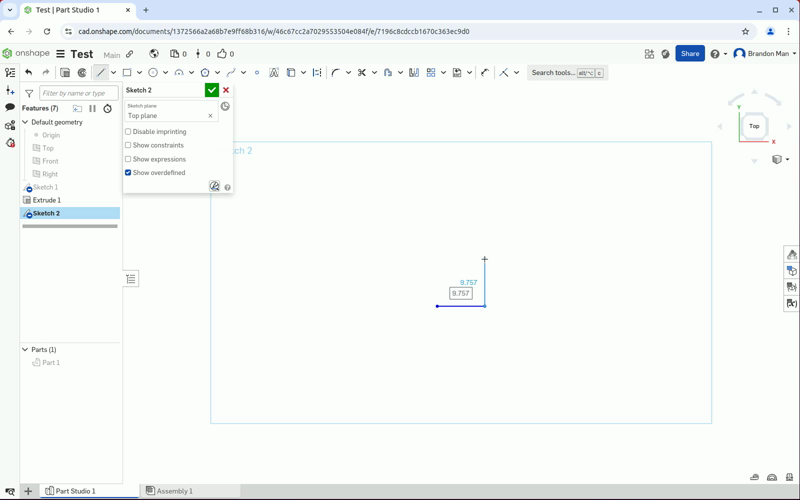
click(484, 258)
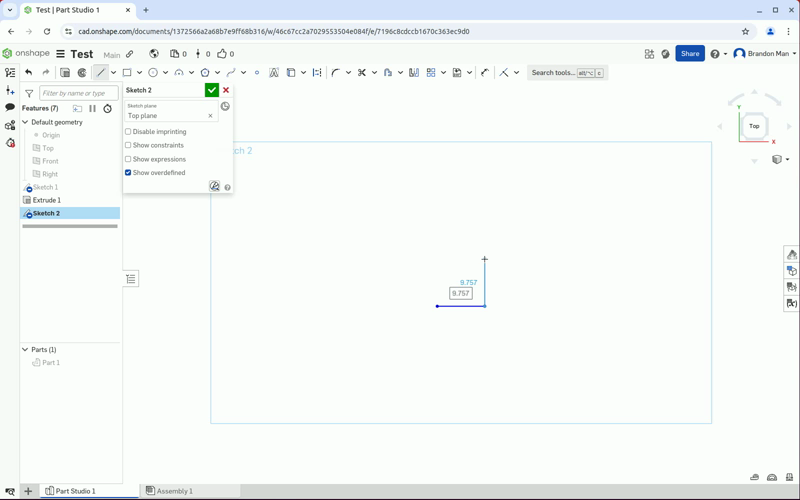
key_up(shift)
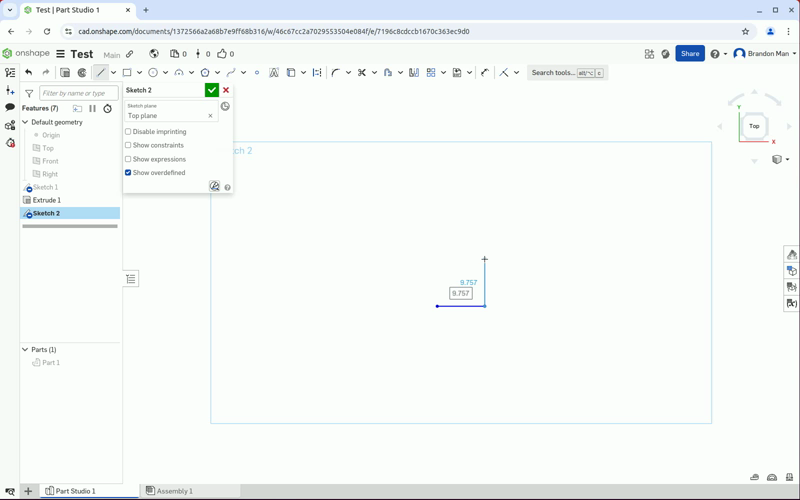
key_down(shift)
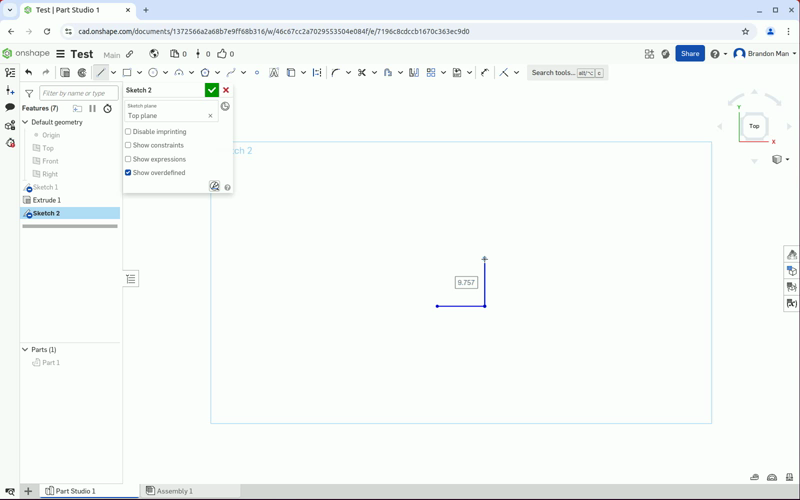
mouse_move(514, 258)
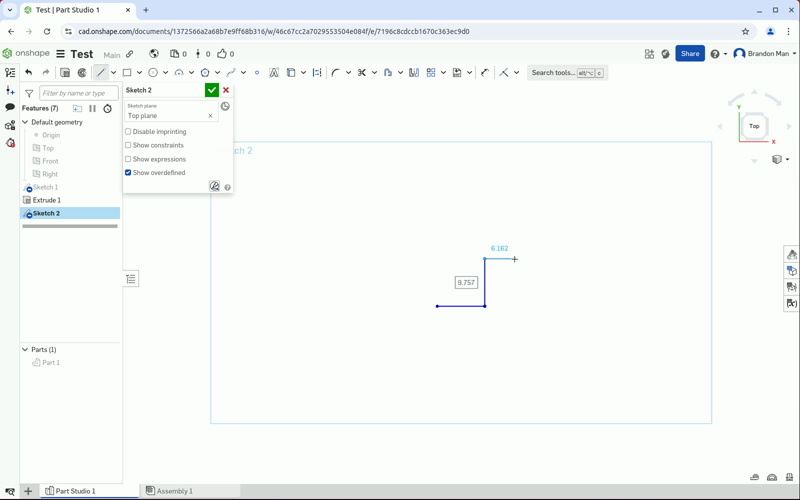
mouse_move(437, 258)
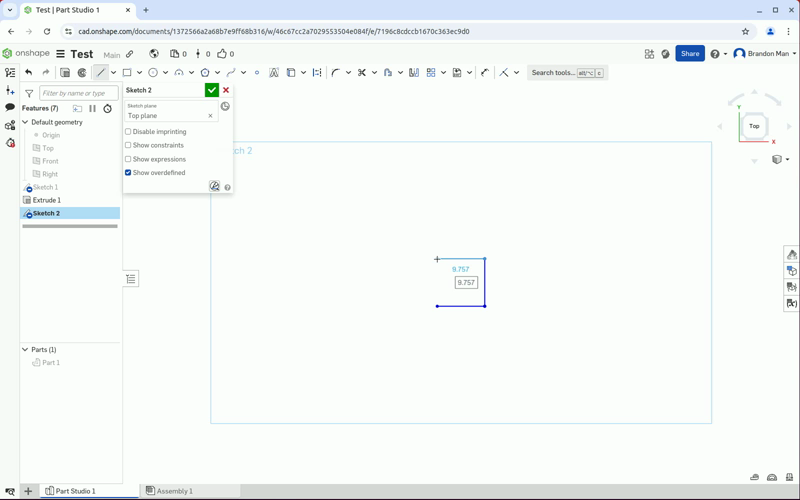
click(437, 258)
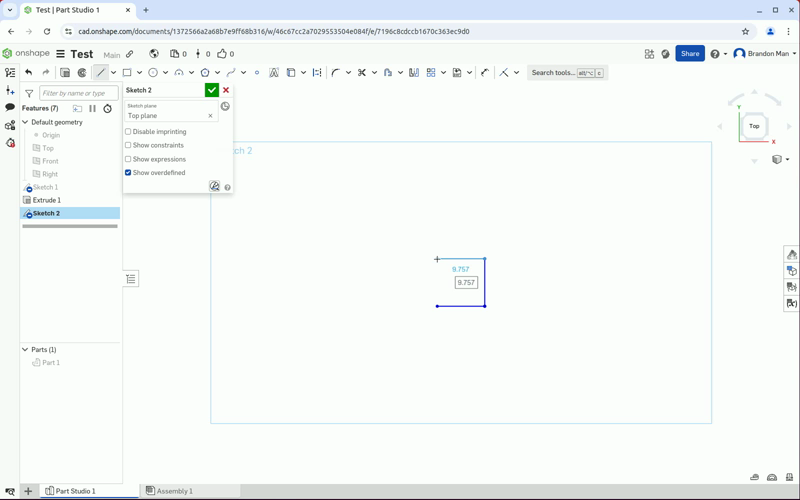
key_up(shift)
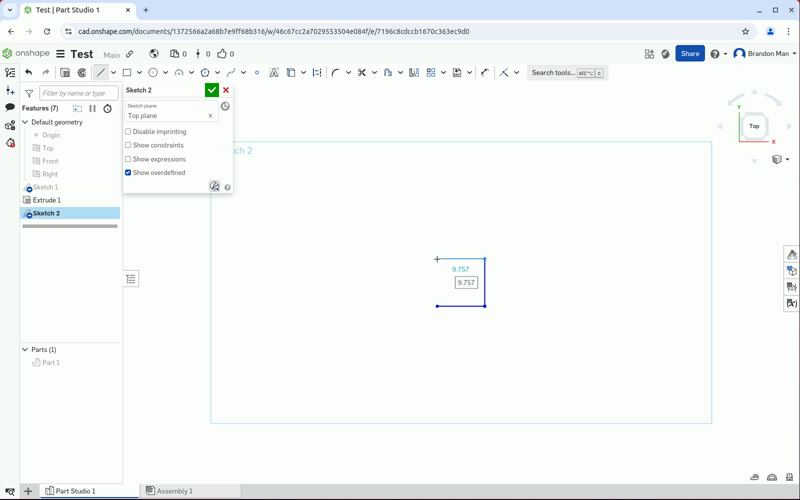
mouse_move(467, 258)
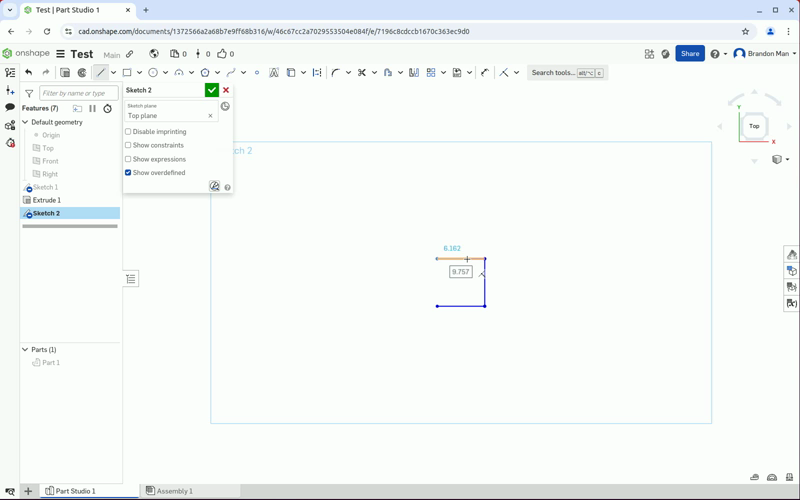
key_down(shift)
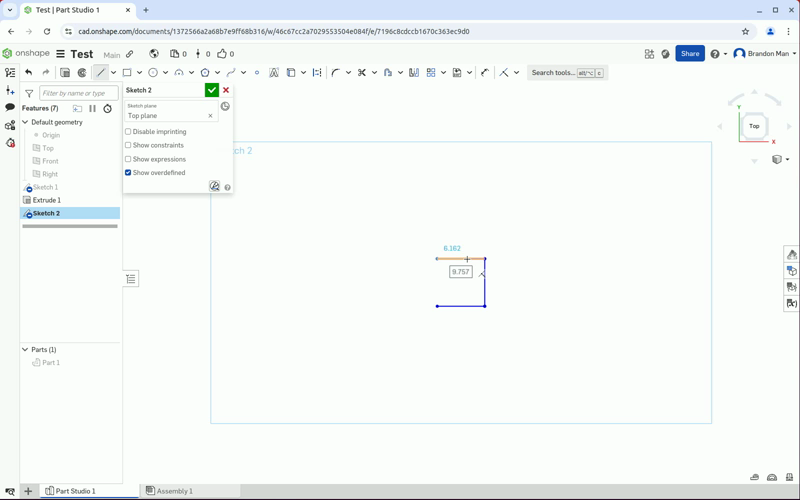
mouse_move(437, 306)
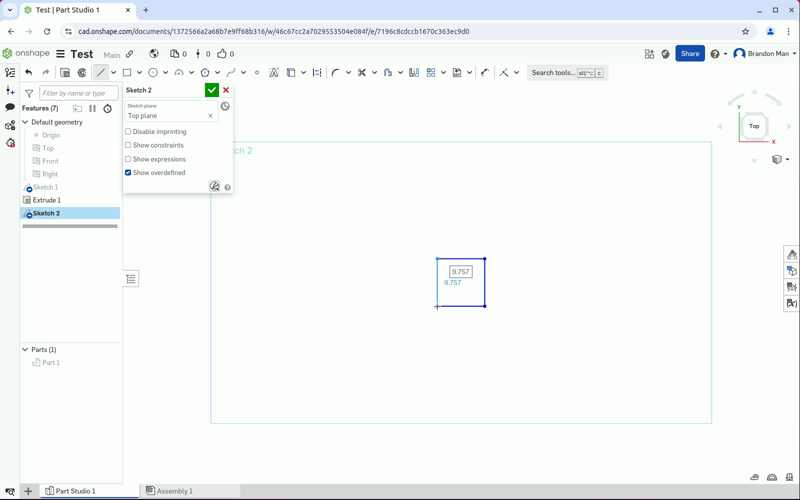
key_up(shift)
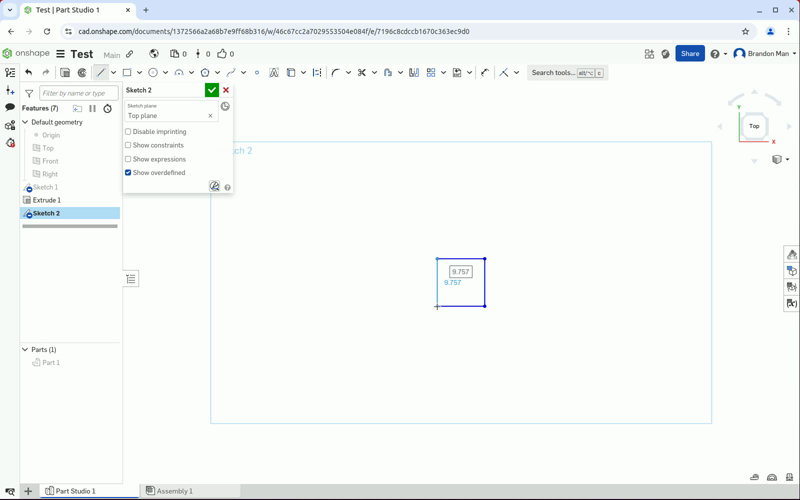
click(437, 306)
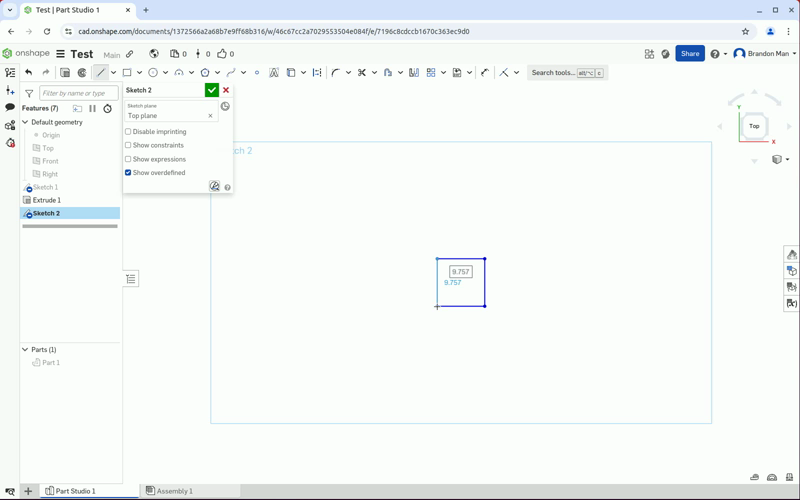
key(esc)
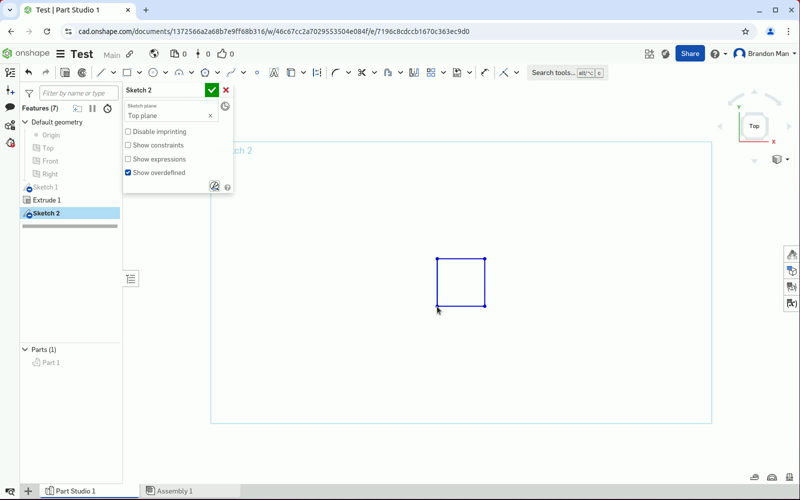
mouse_move(463, 269)
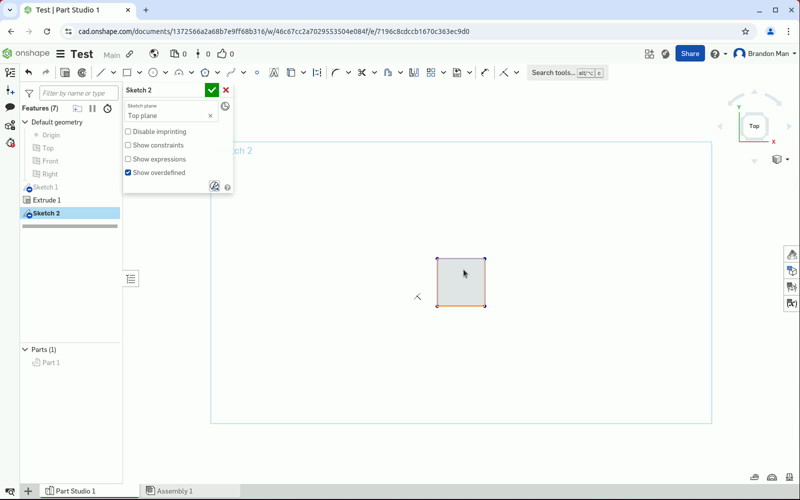
click(463, 269)
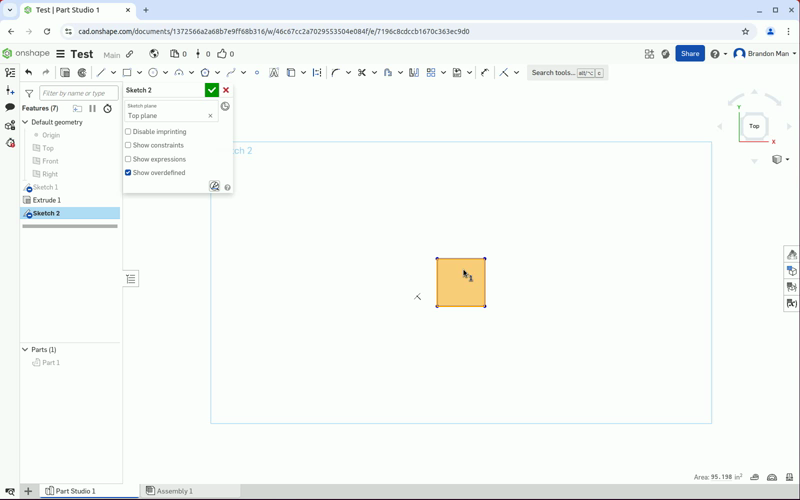
mouse_move(73, 352)
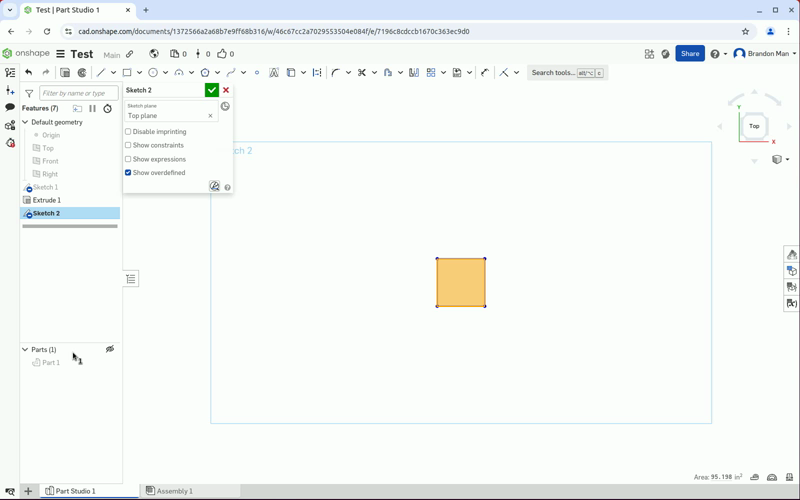
key(shift+y)
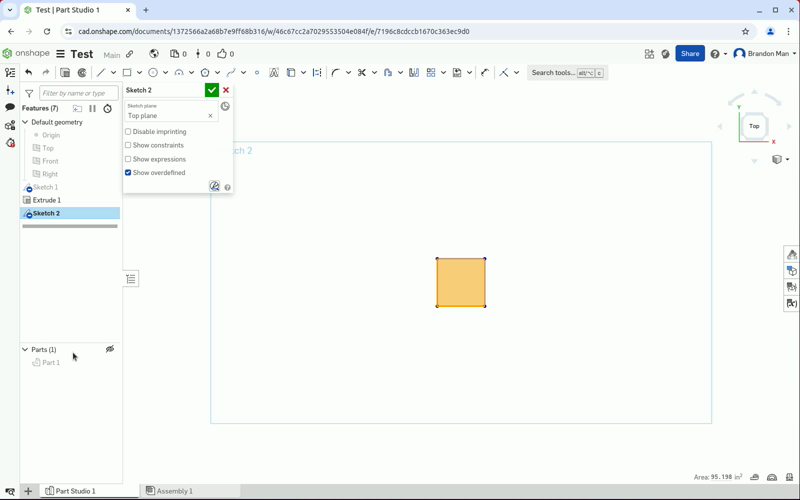
key(shift+e)
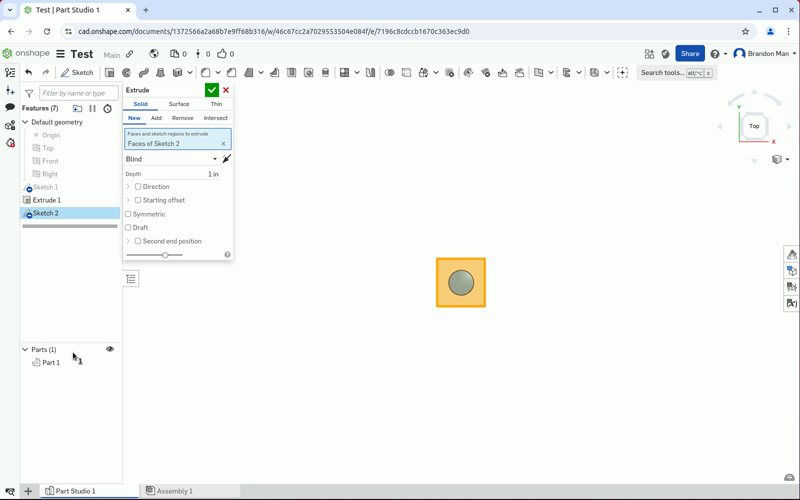
mouse_move(143, 106)
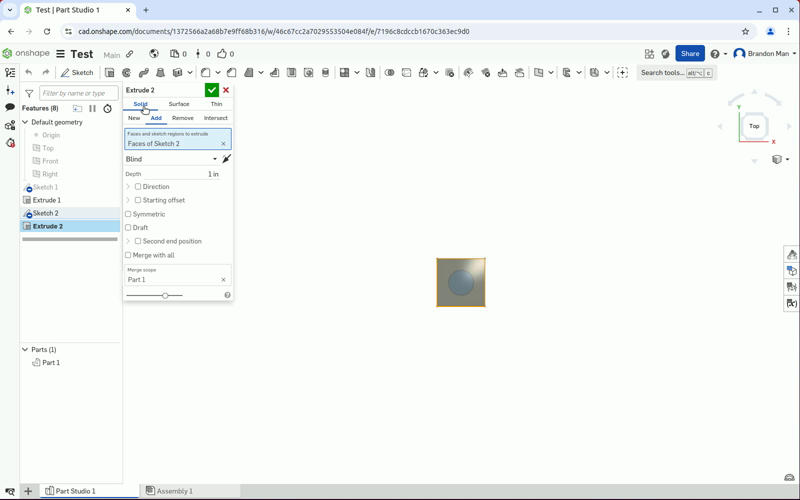
click(143, 106)
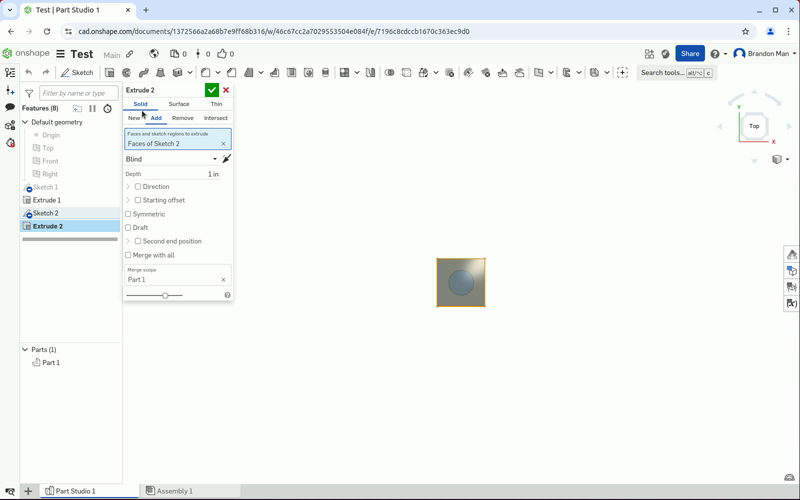
mouse_move(137, 120)
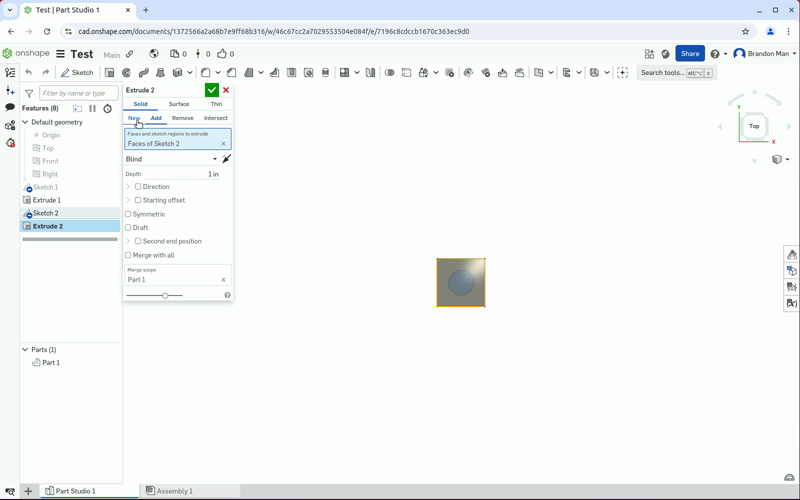
click(137, 120)
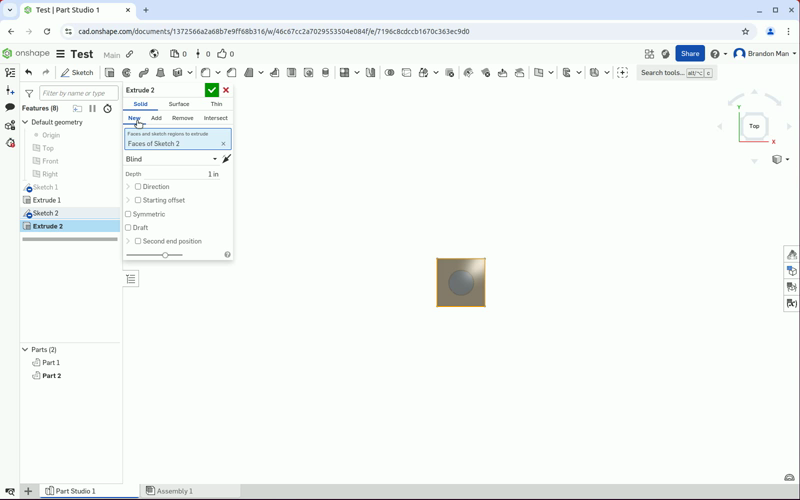
key(tab, 4)
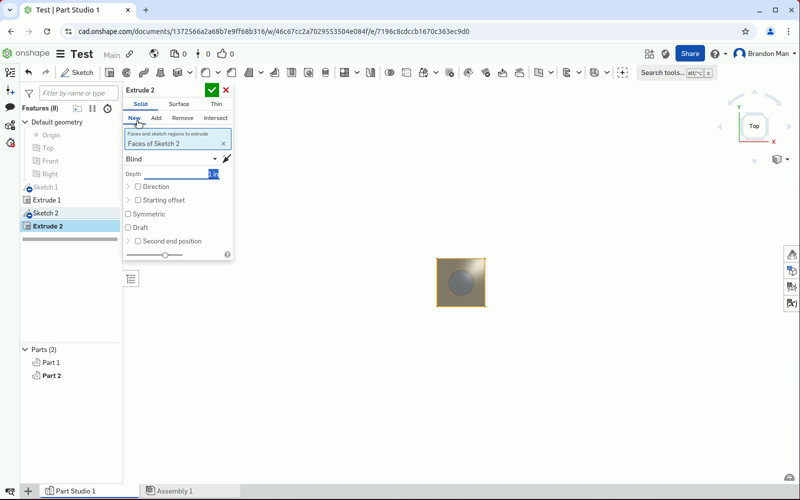
text(-0.481)
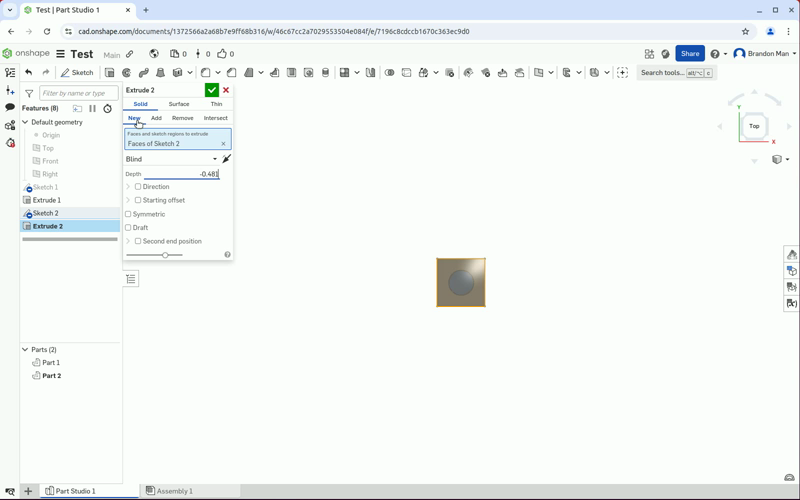
key(enter)
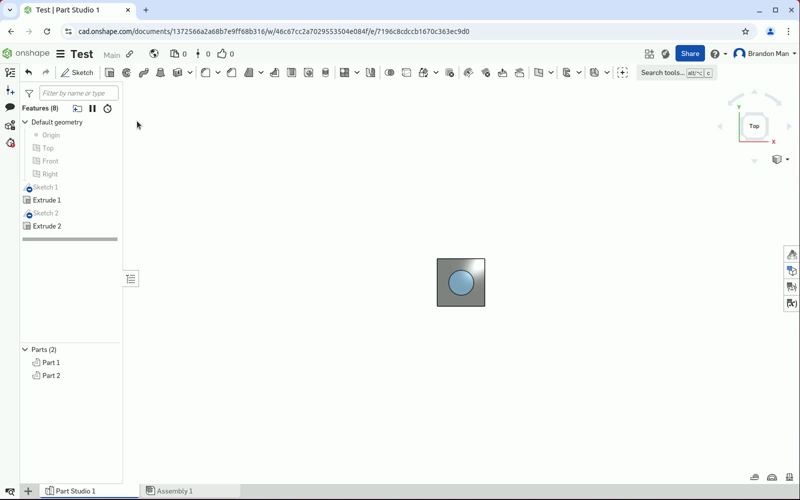
key(shift+h)
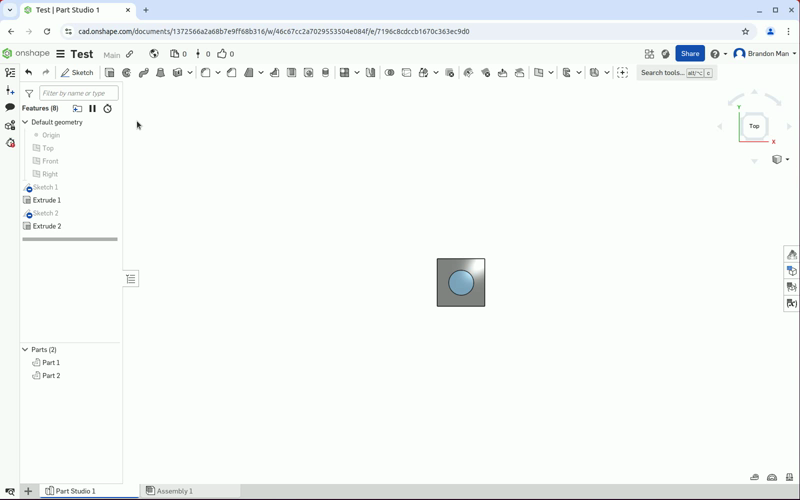
key(shift+h)
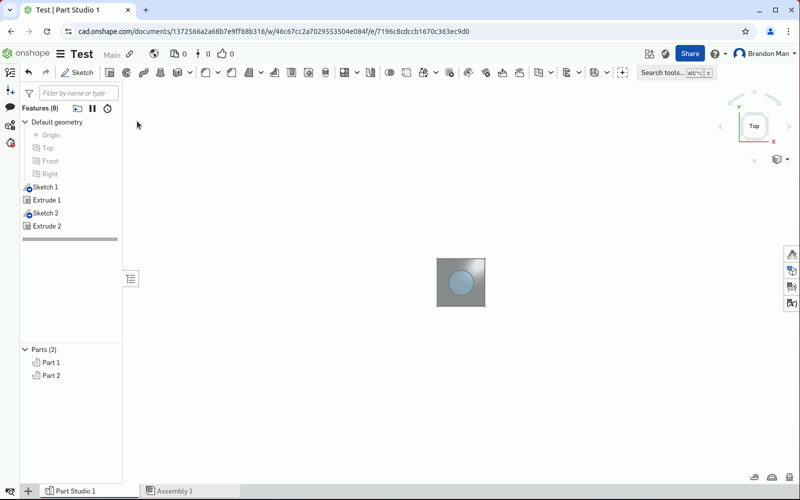
key(shift+7)
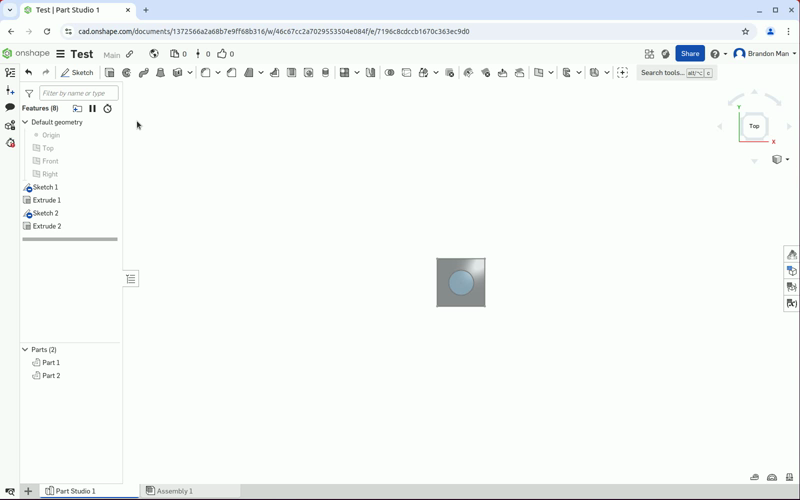
key(up, 3)
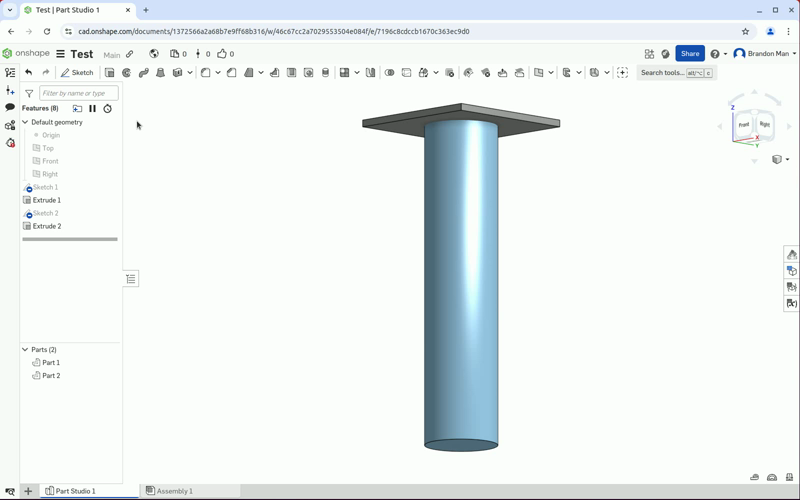
key(left, 3)
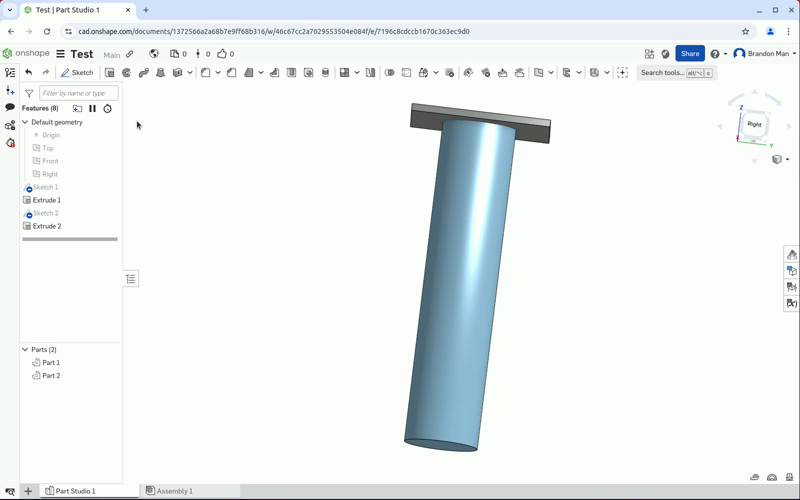
key(right, 3)
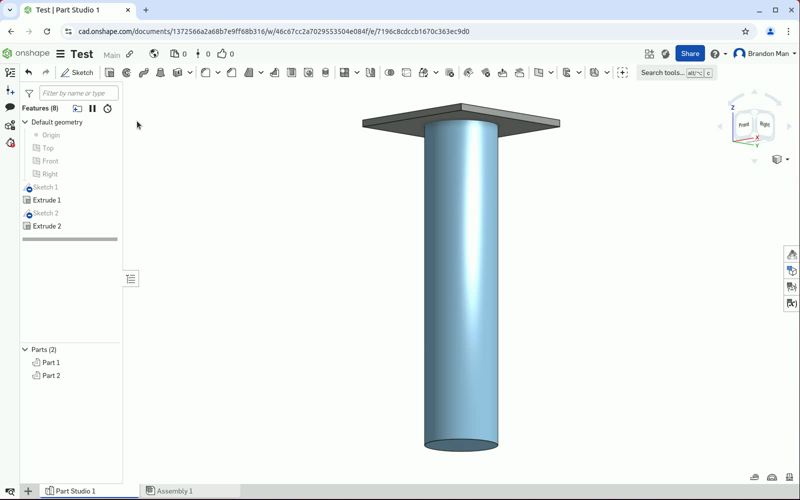
key(down, 3)
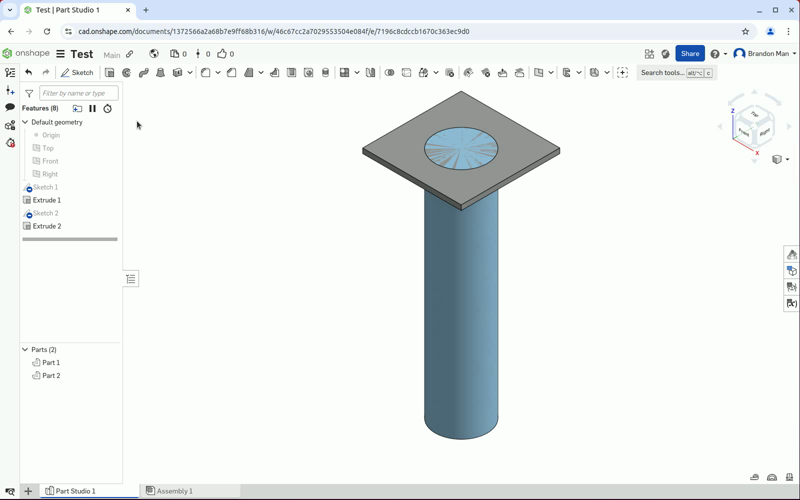
mouse_move(73, 189)
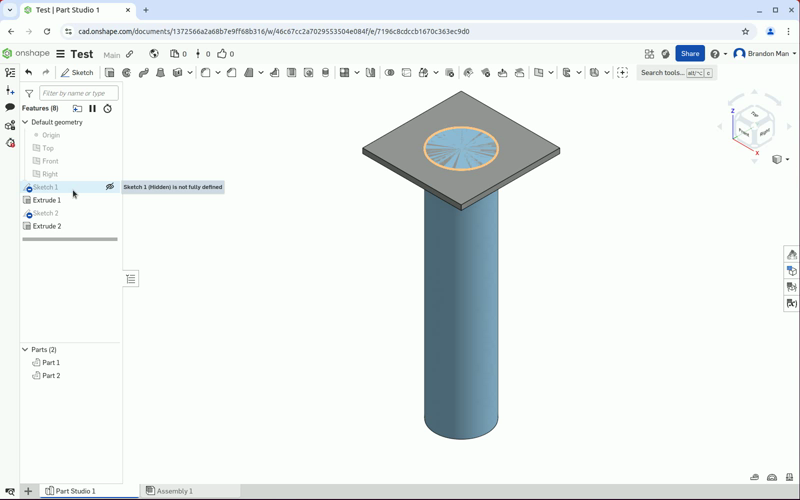
click(73, 189)